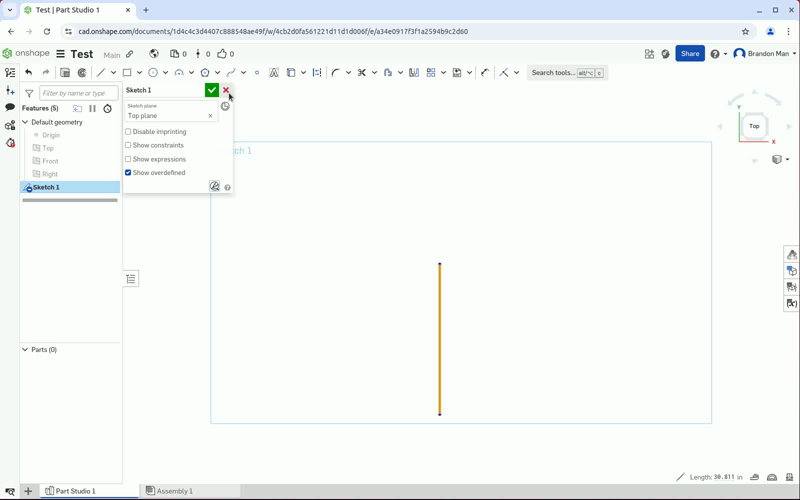
key(shift+h)
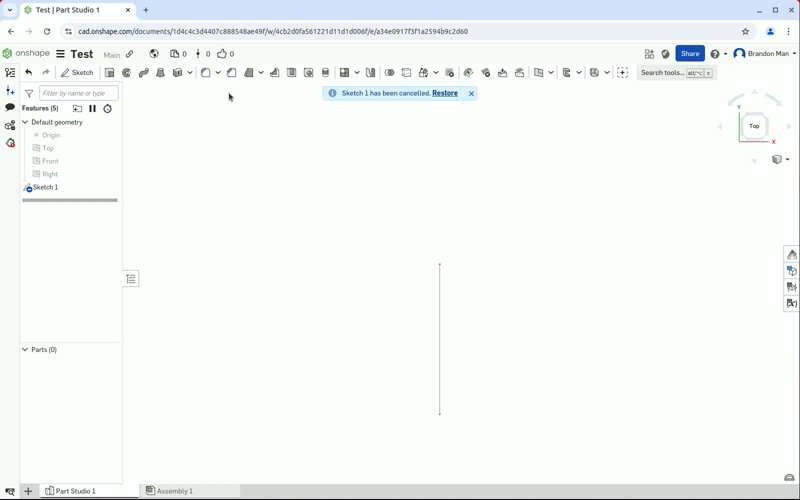
mouse_move(73, 352)
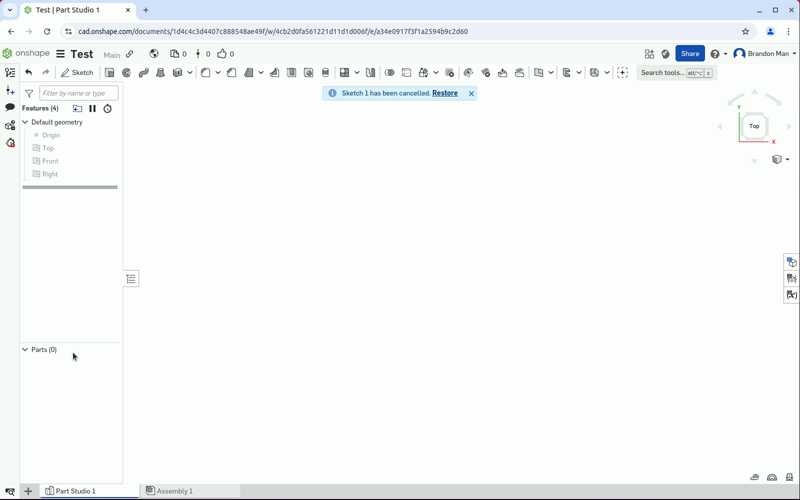
key(y)
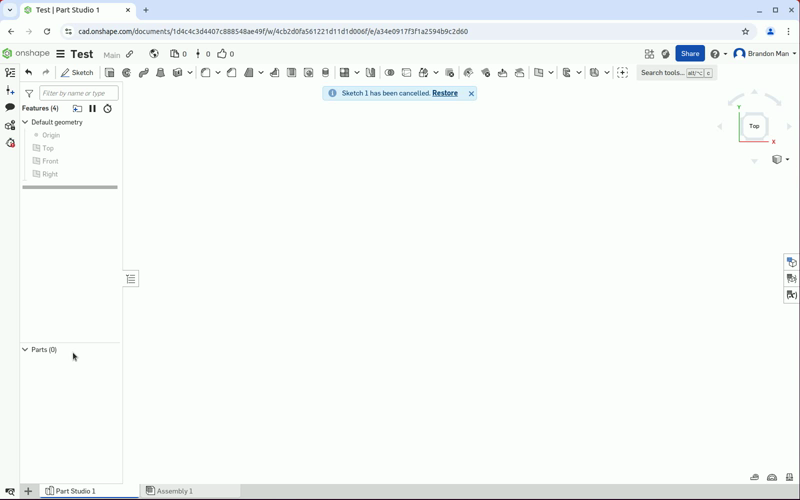
key(shift+p)
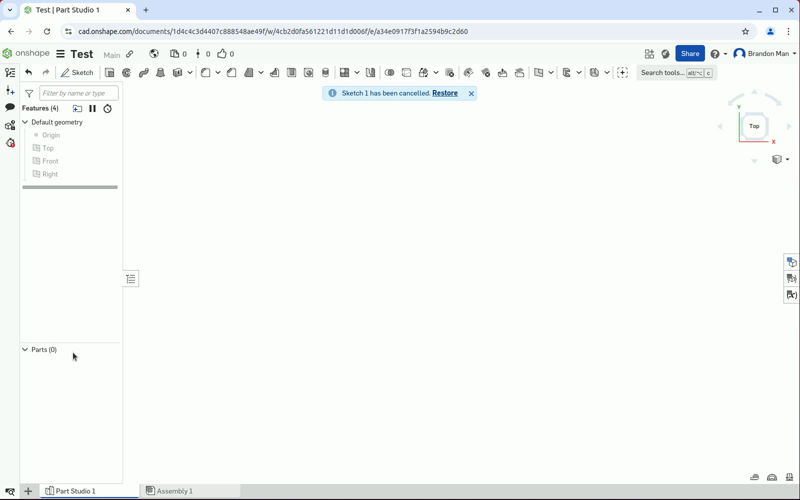
key(space)
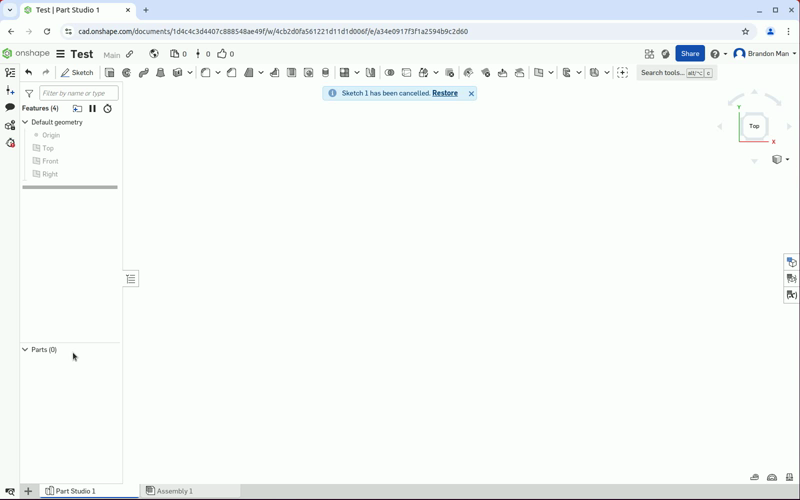
key_down(shift)
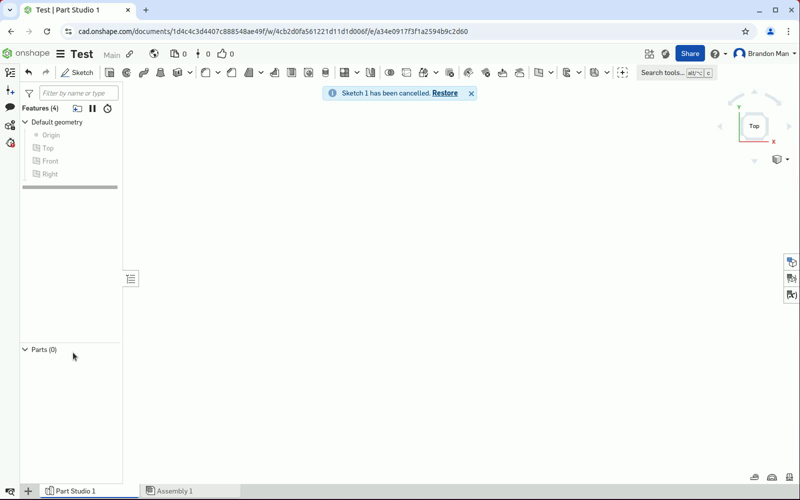
key(up)
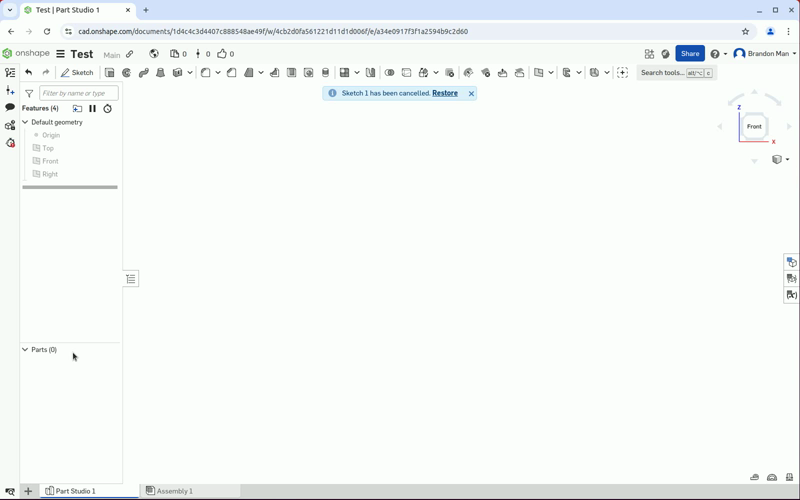
key_up(shift)
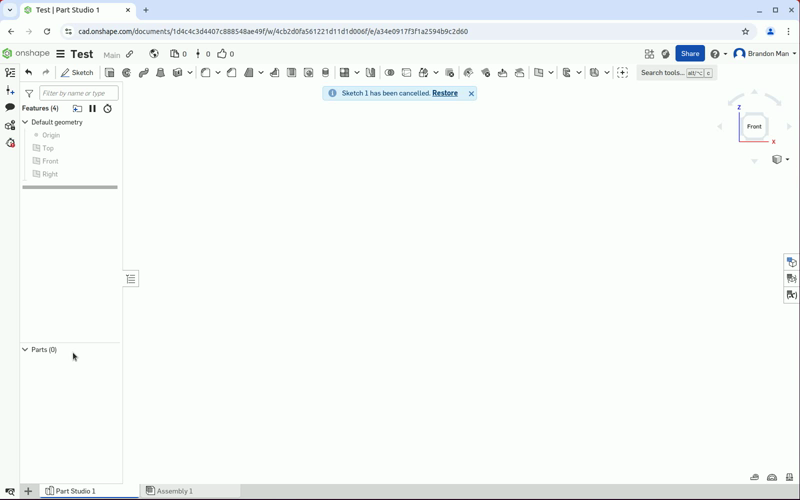
mouse_move(73, 352)
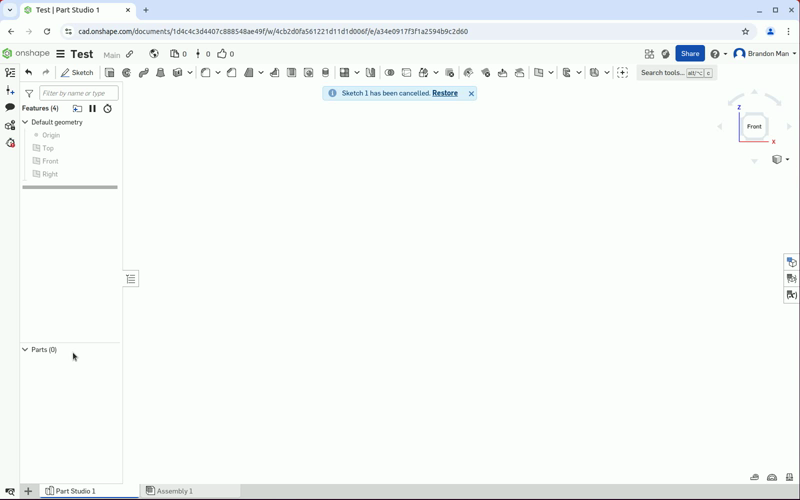
key(shift+y)
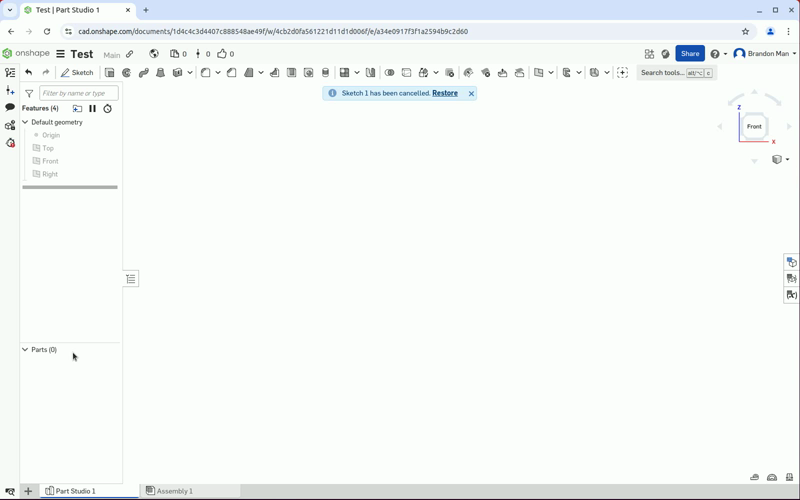
key(shift+s)
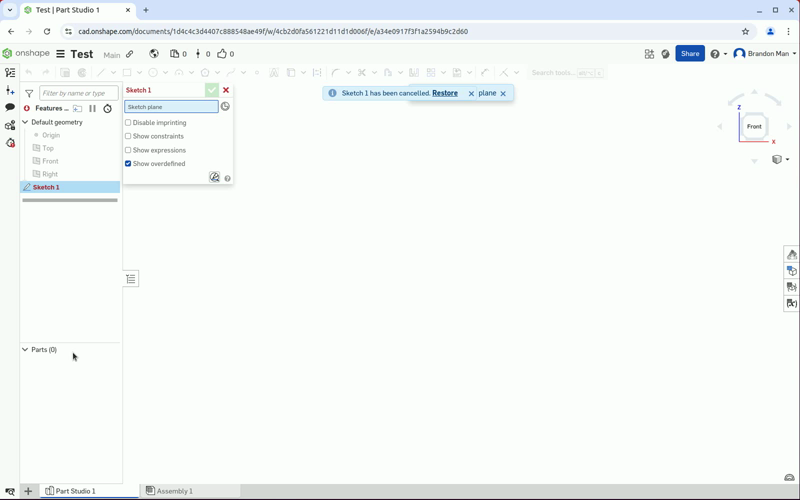
mouse_move(73, 163)
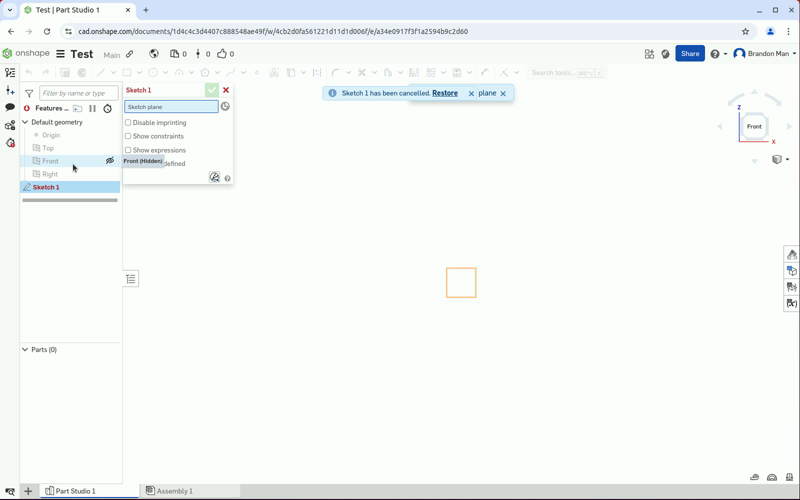
click(73, 163)
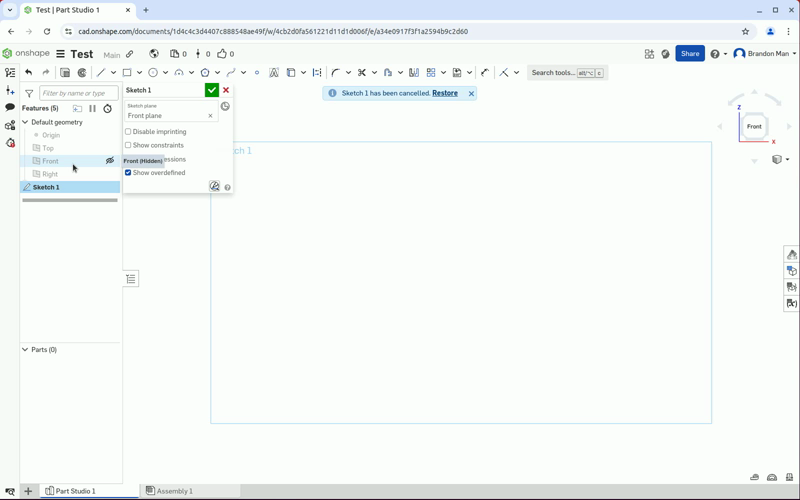
mouse_move(73, 352)
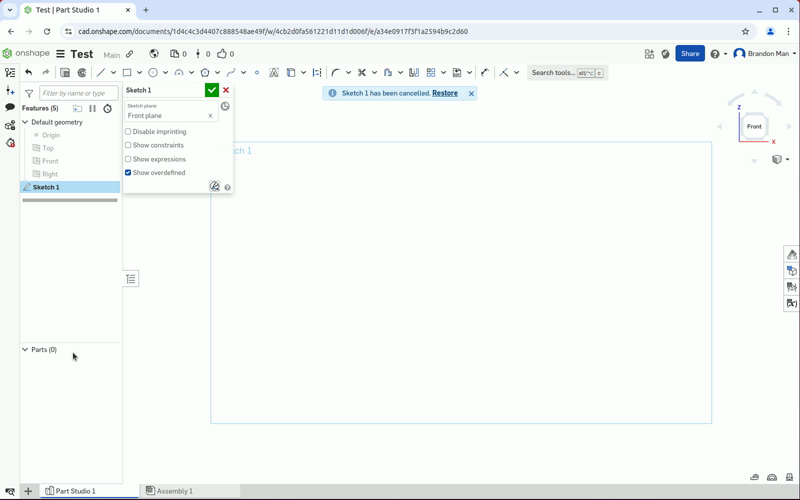
key(y)
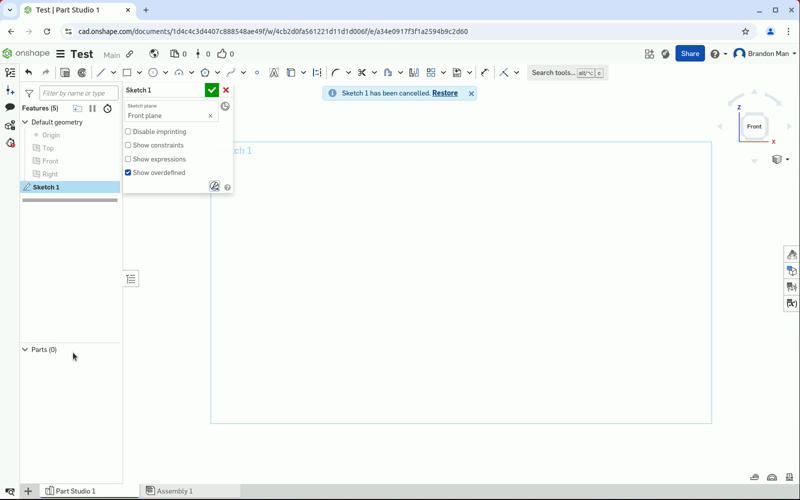
key(l)
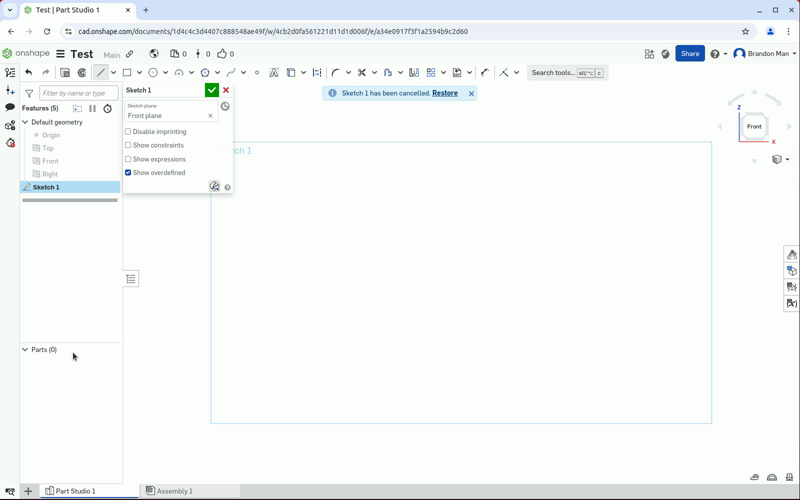
key_down(shift)
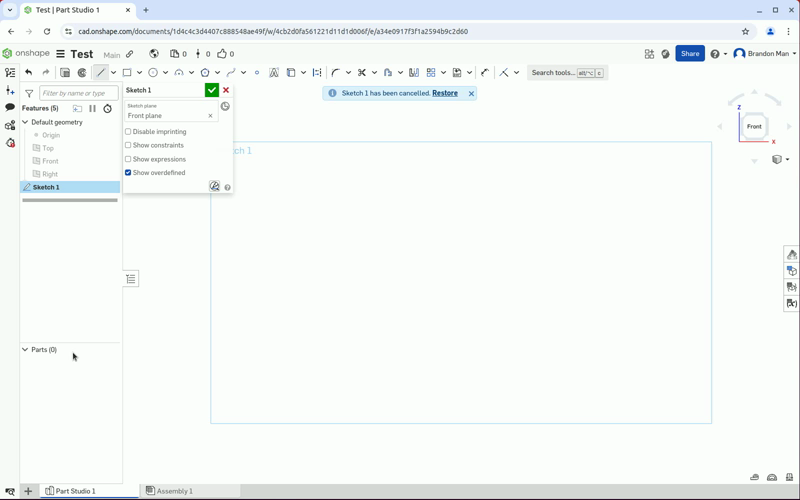
mouse_move(391, 395)
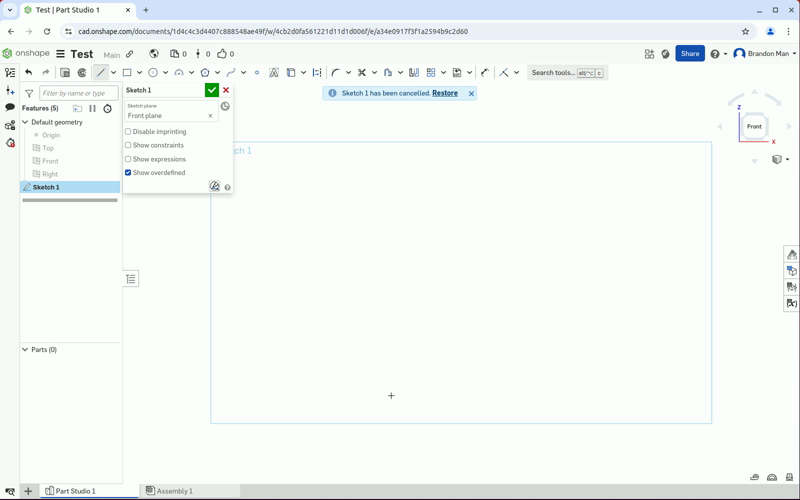
click(391, 395)
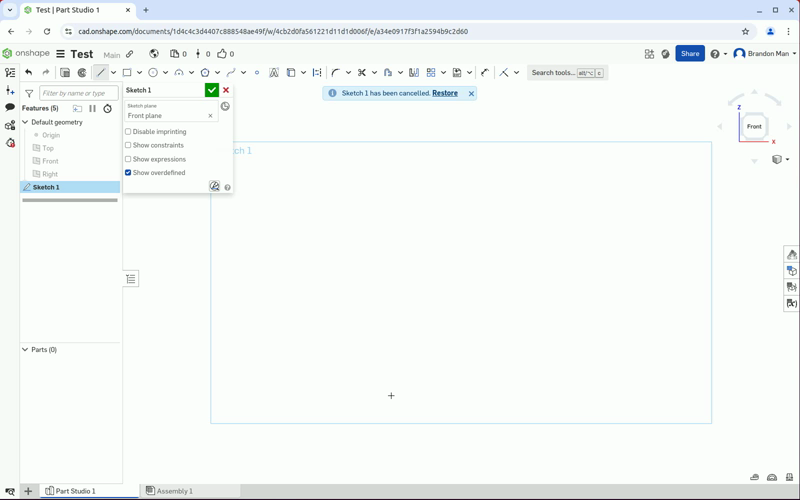
key_up(shift)
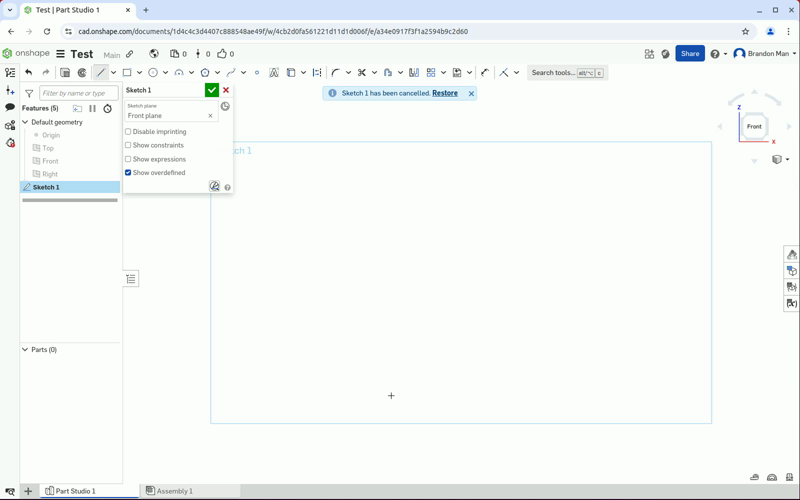
key_down(shift)
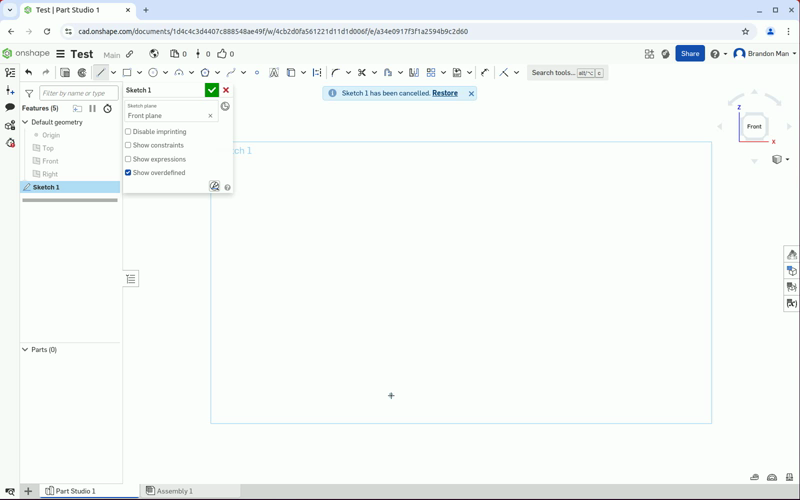
mouse_move(529, 395)
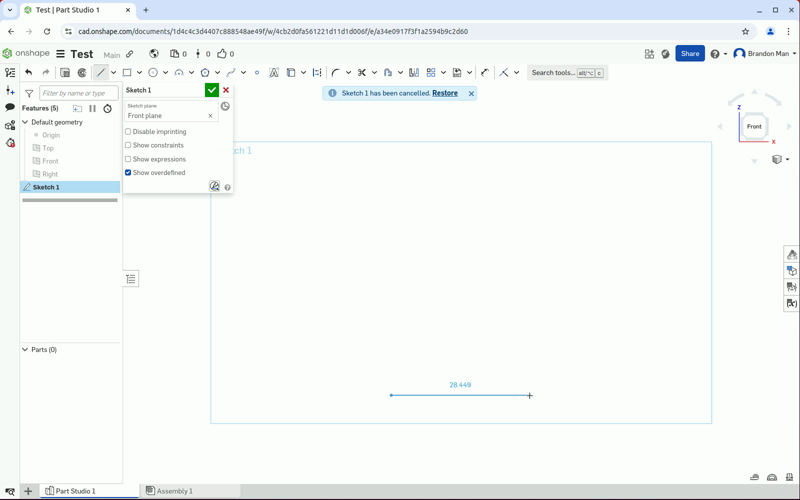
click(529, 395)
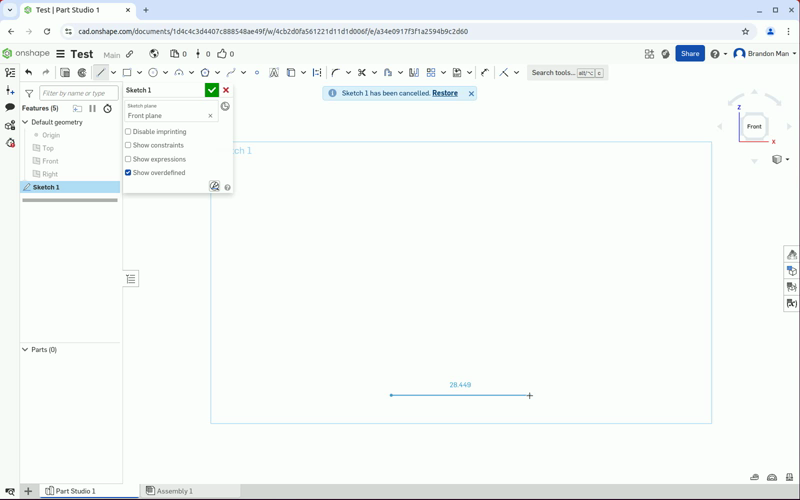
key_up(shift)
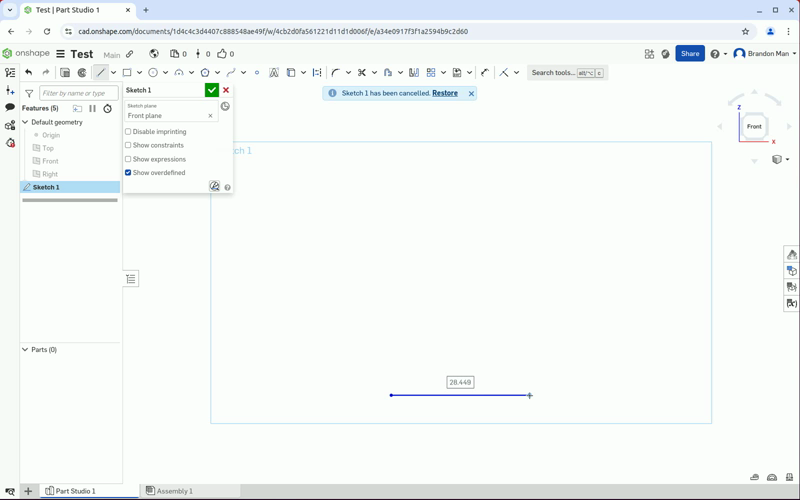
key_down(shift)
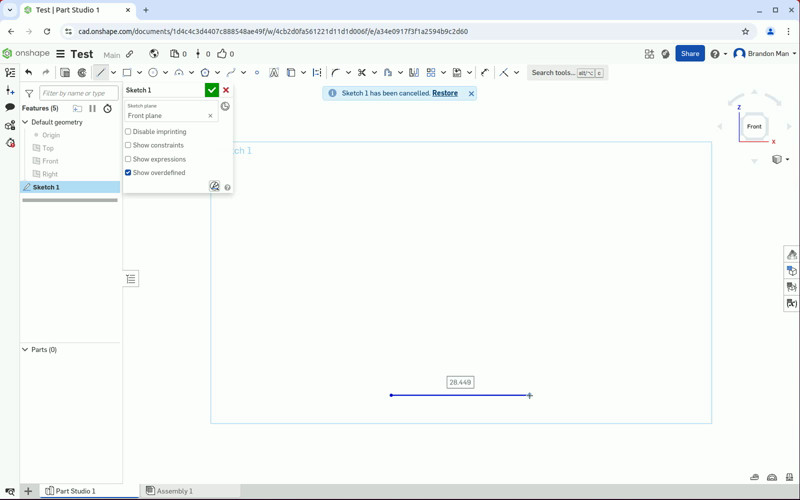
mouse_move(496, 283)
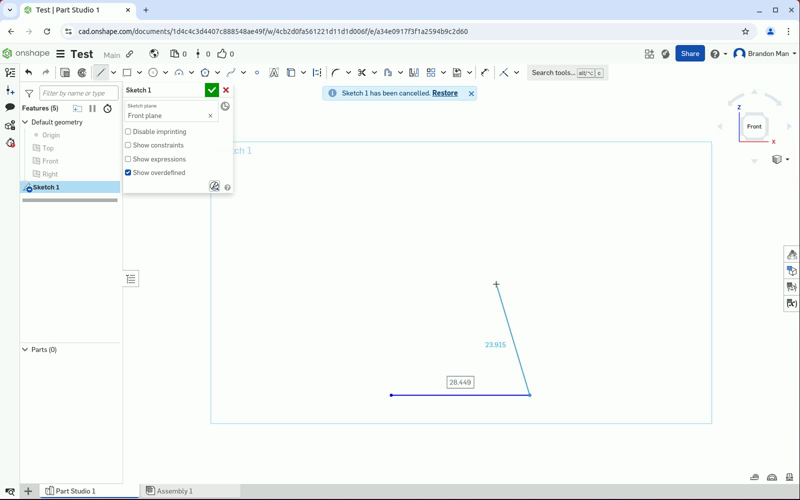
click(496, 283)
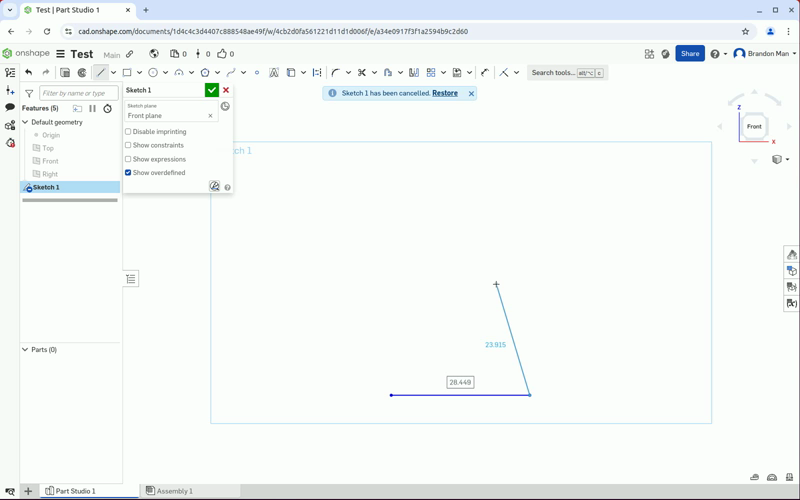
key_up(shift)
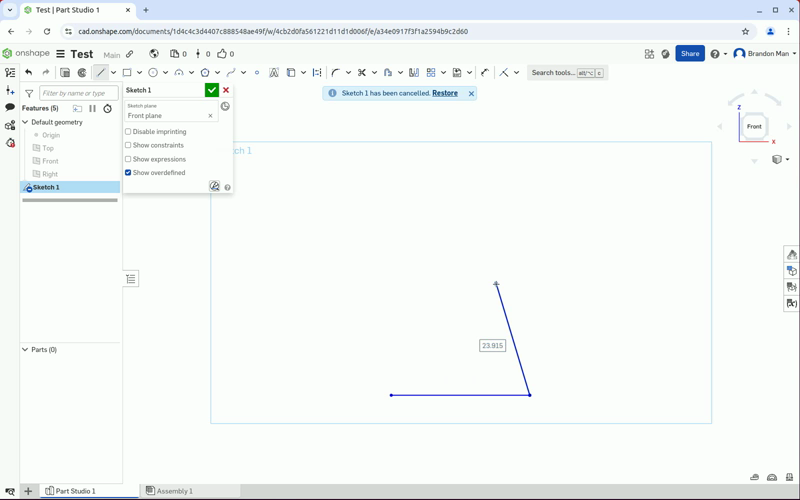
key_down(shift)
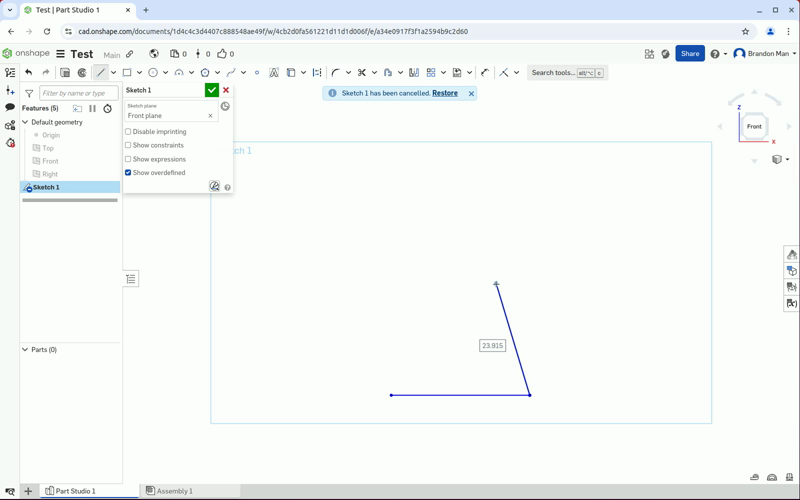
mouse_move(419, 283)
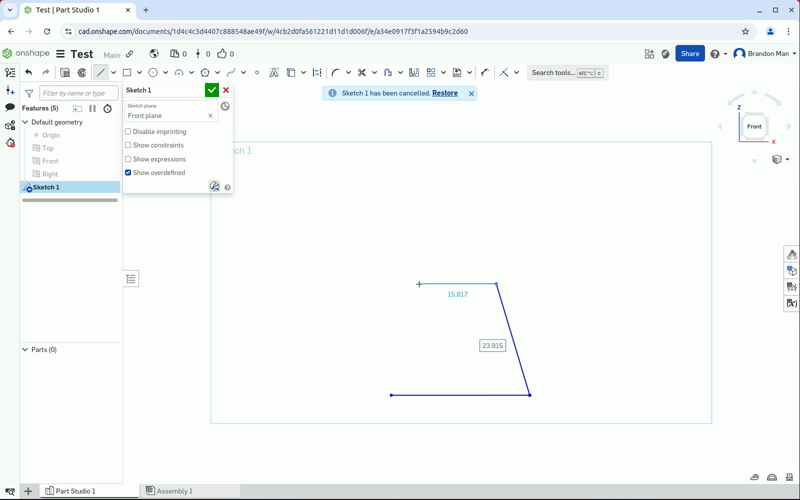
click(419, 283)
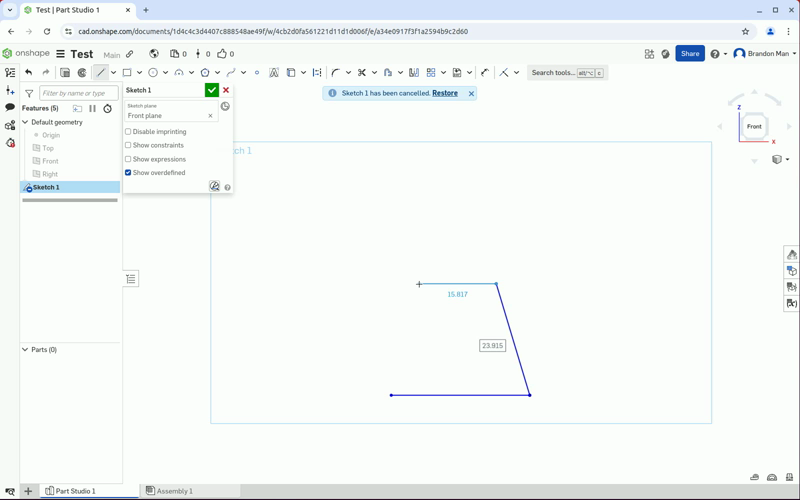
key_up(shift)
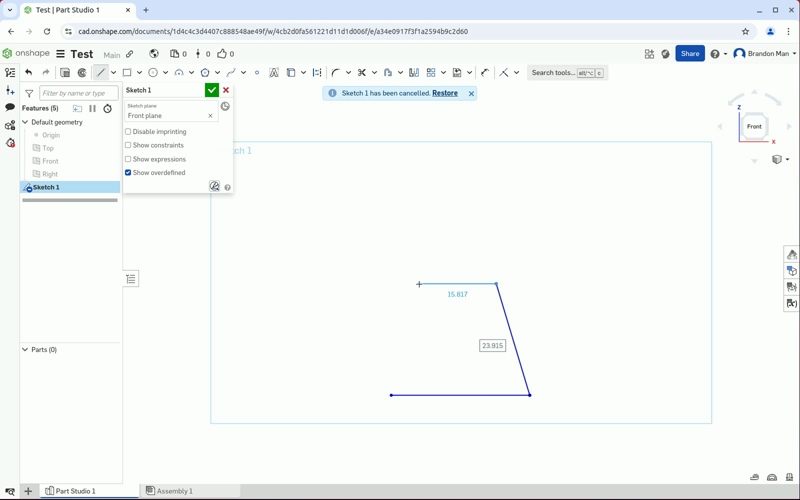
key_down(shift)
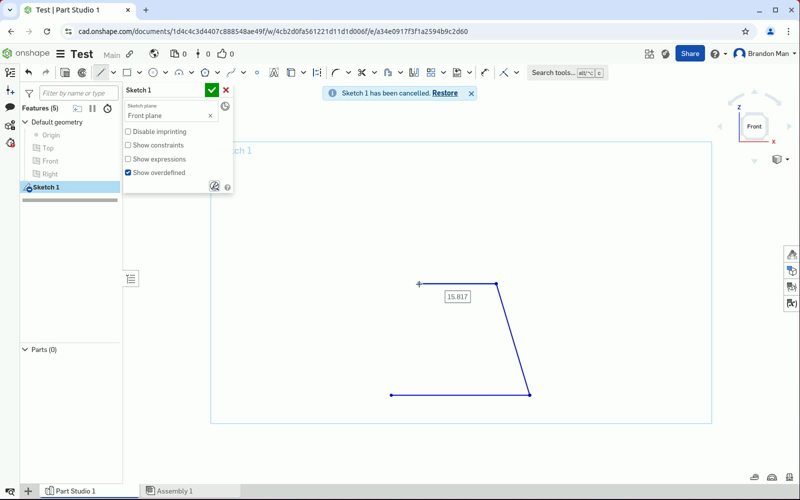
mouse_move(391, 395)
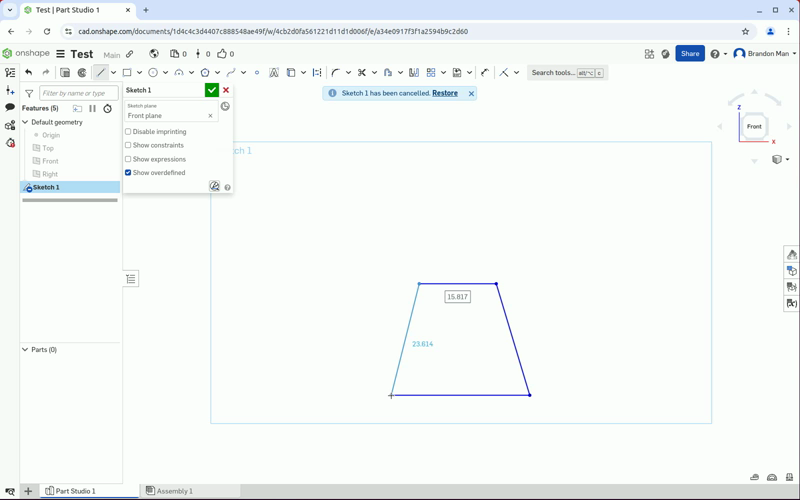
key_up(shift)
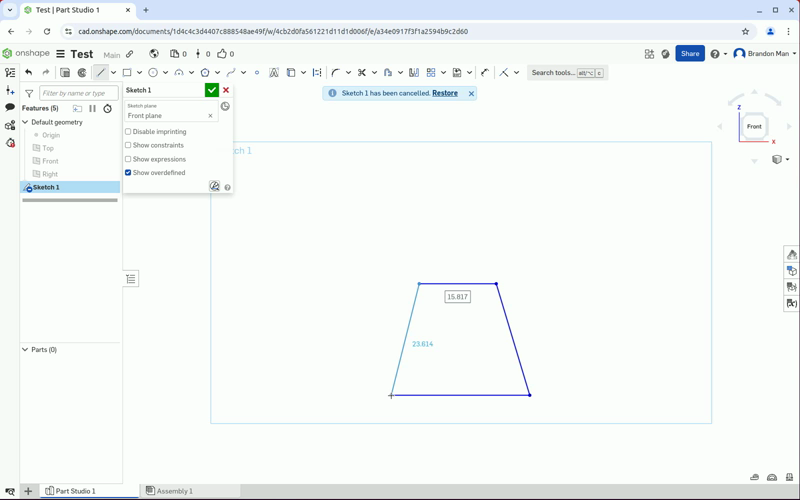
click(391, 395)
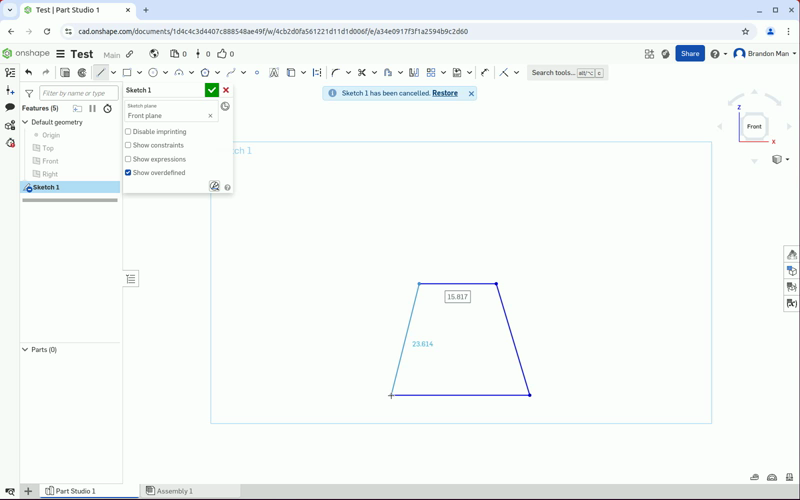
key(esc)
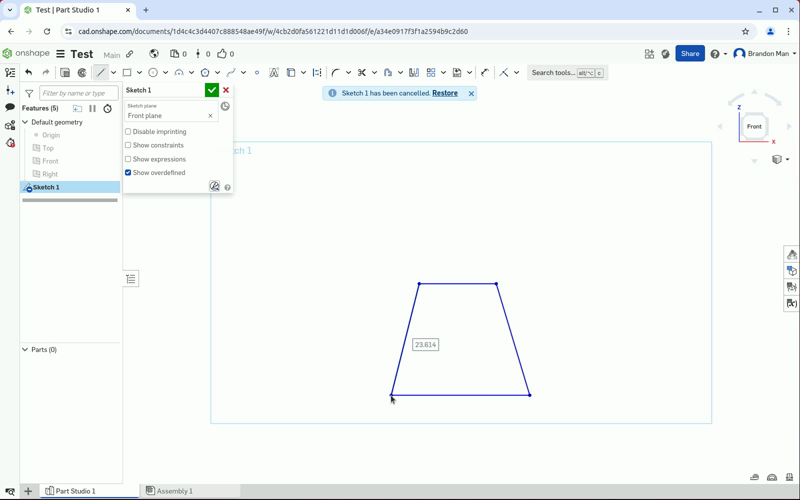
mouse_move(439, 379)
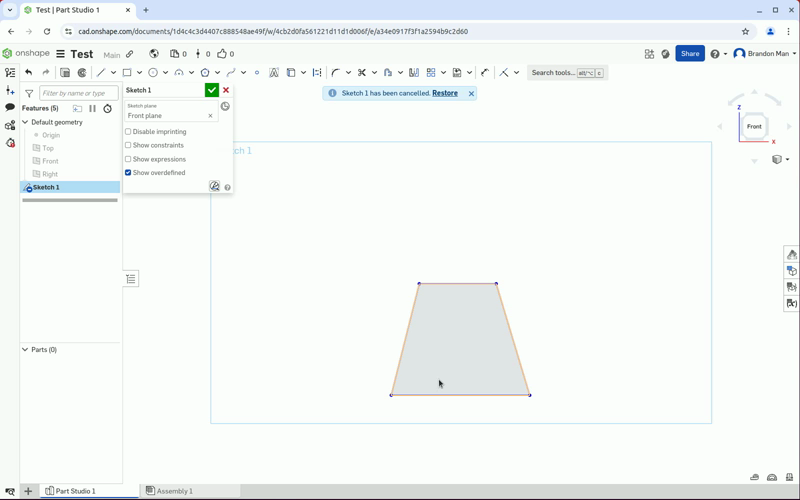
click(439, 379)
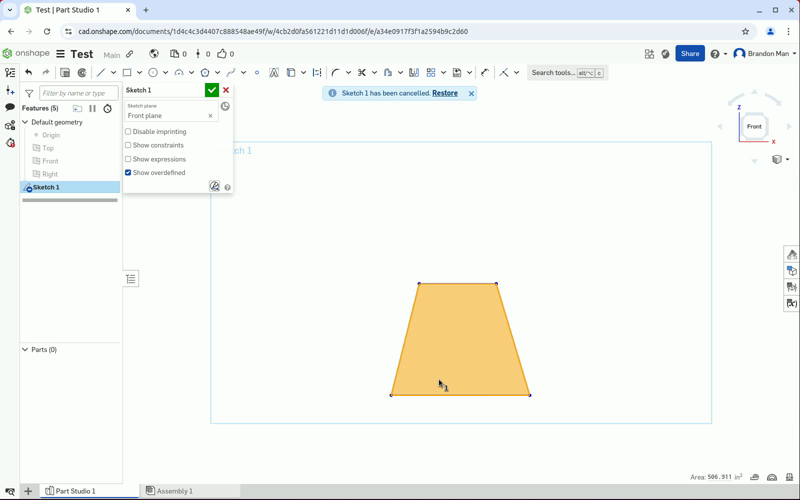
mouse_move(73, 352)
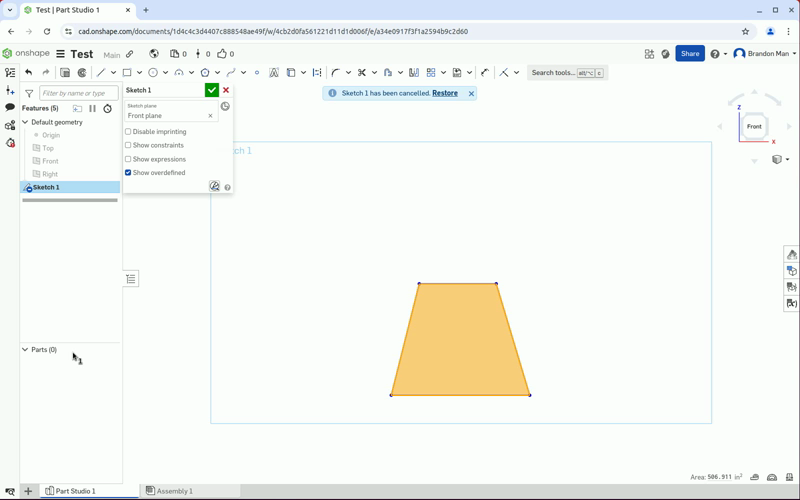
key(shift+y)
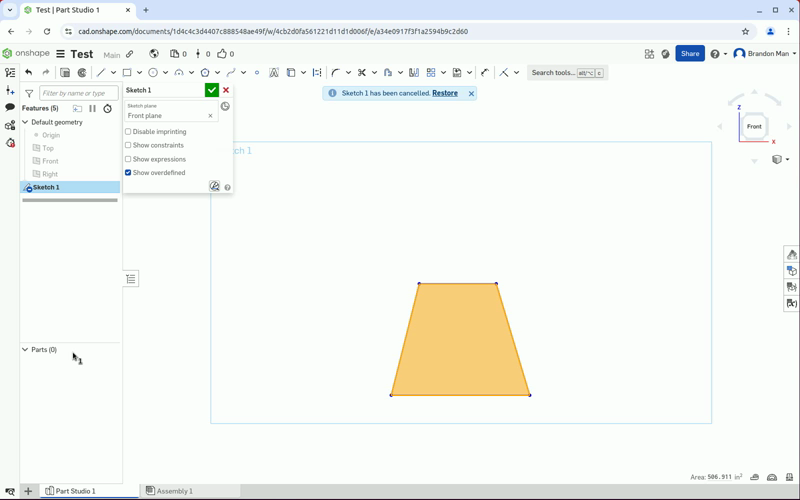
key(shift+e)
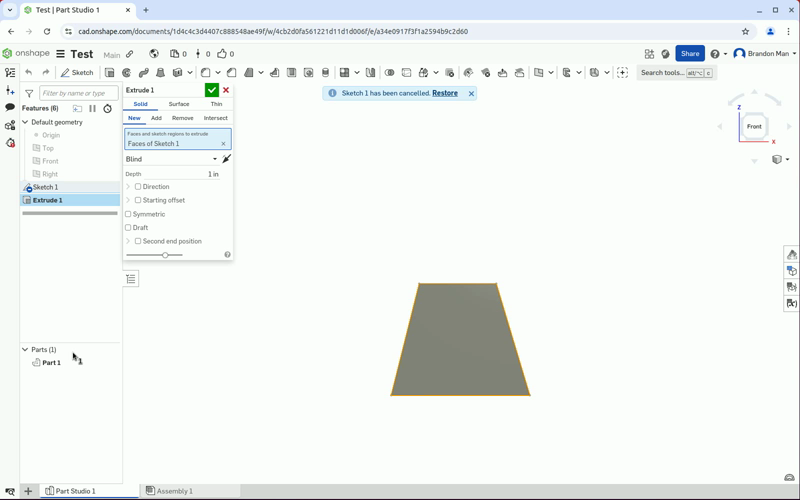
mouse_move(143, 106)
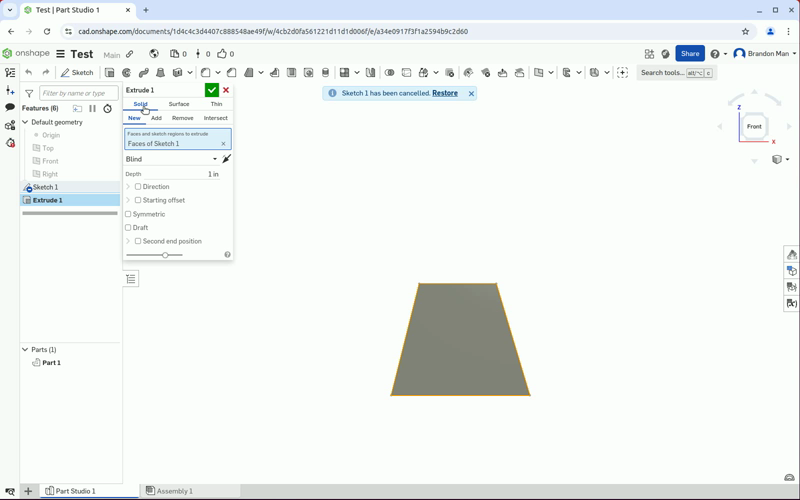
click(143, 106)
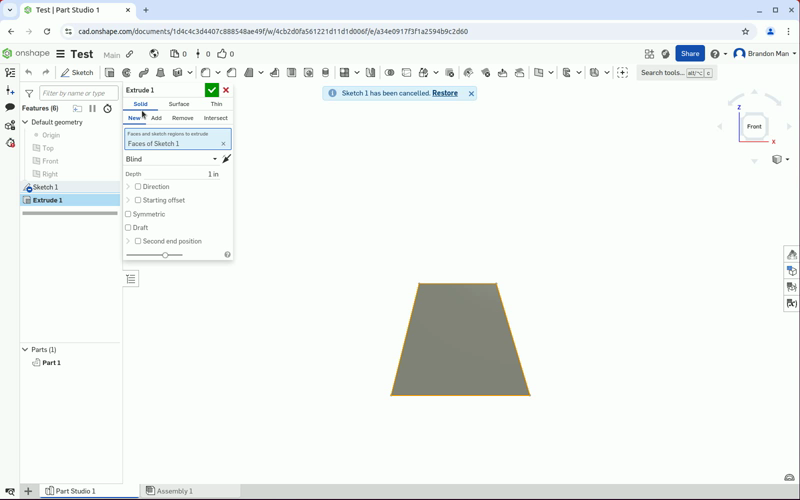
mouse_move(137, 120)
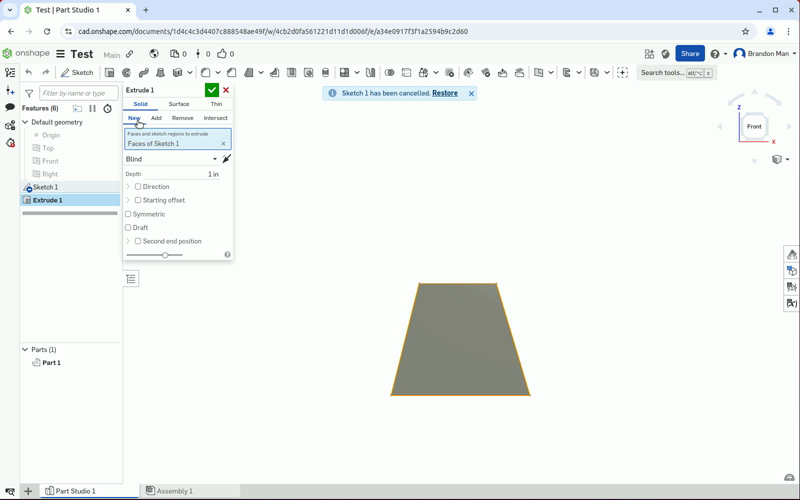
click(137, 120)
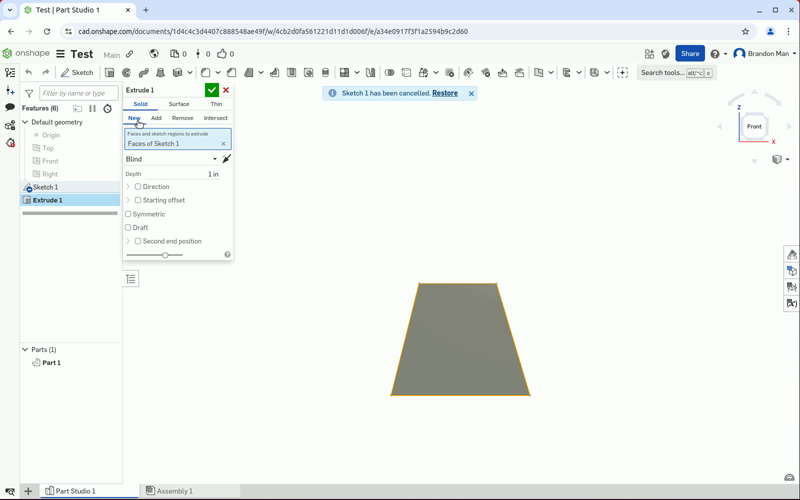
key(tab, 4)
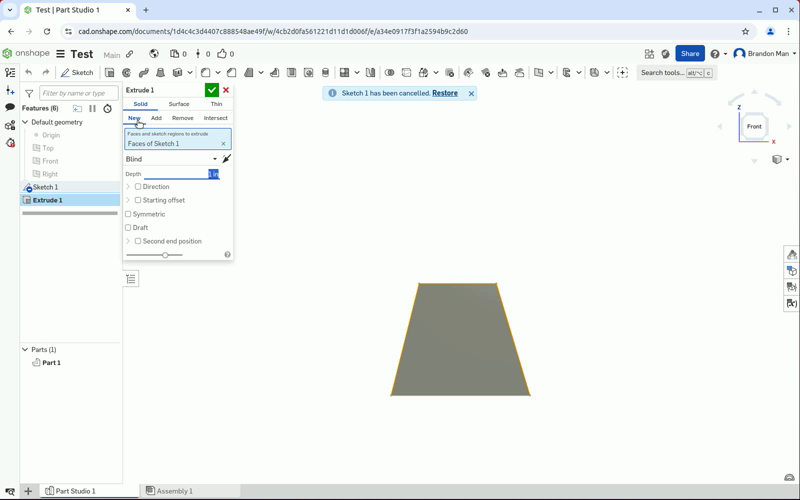
text(6.018)
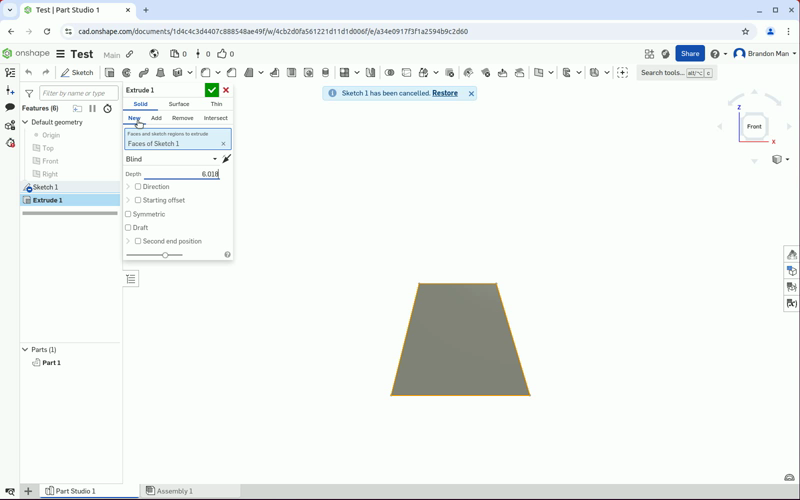
key(enter)
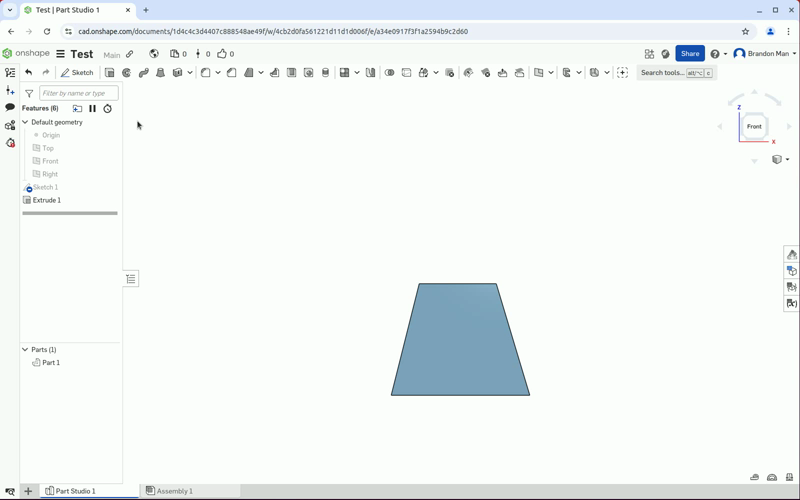
key(shift+h)
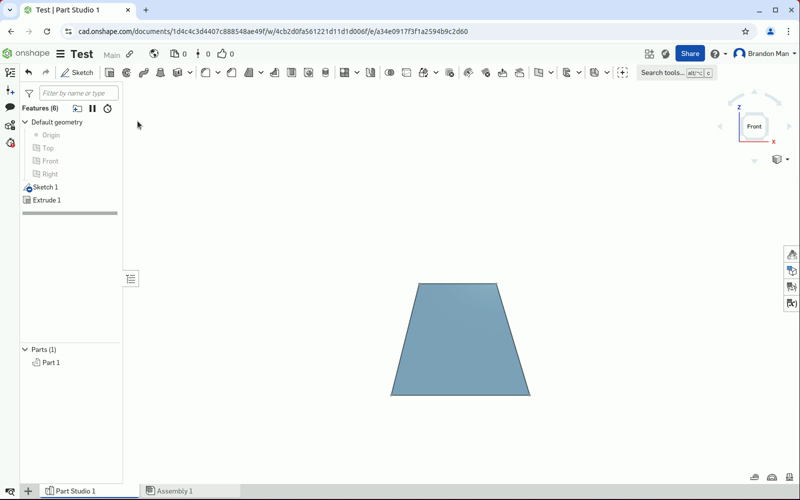
key(shift+h)
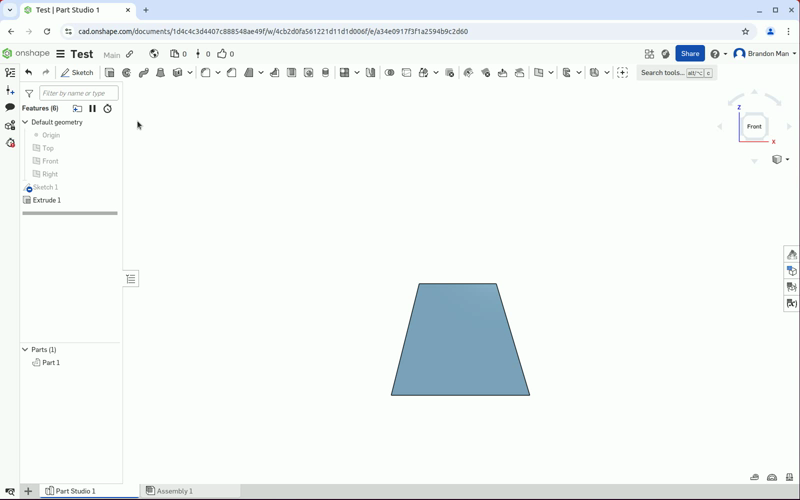
mouse_move(73, 189)
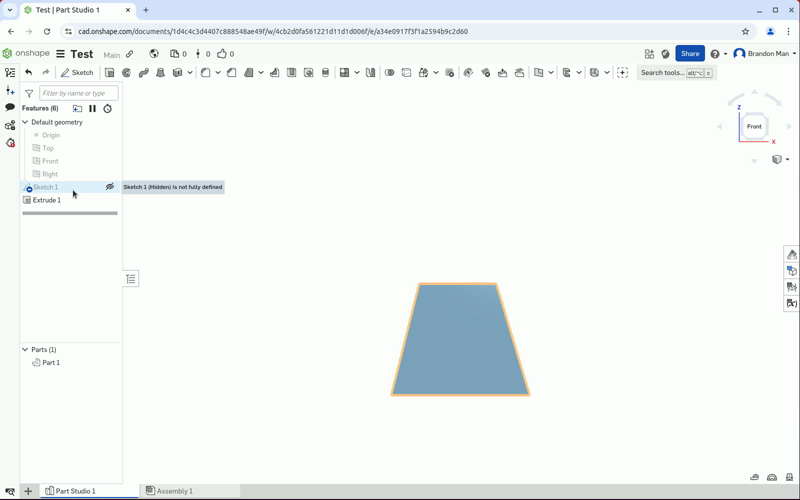
click(73, 189)
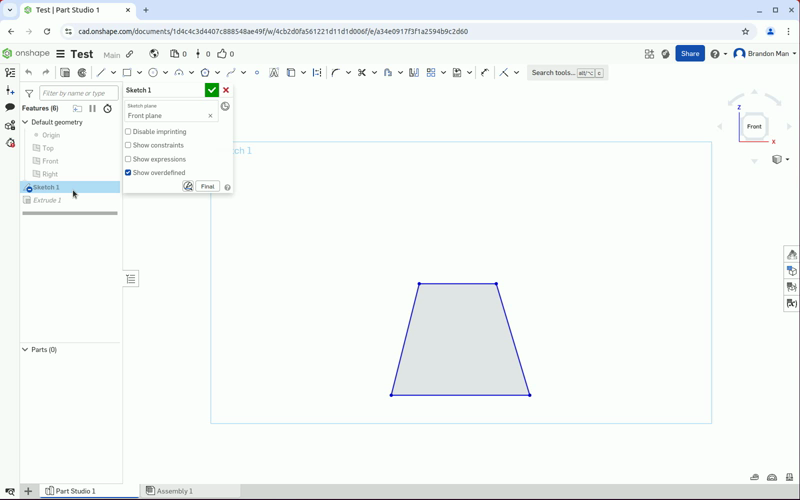
mouse_move(229, 92)
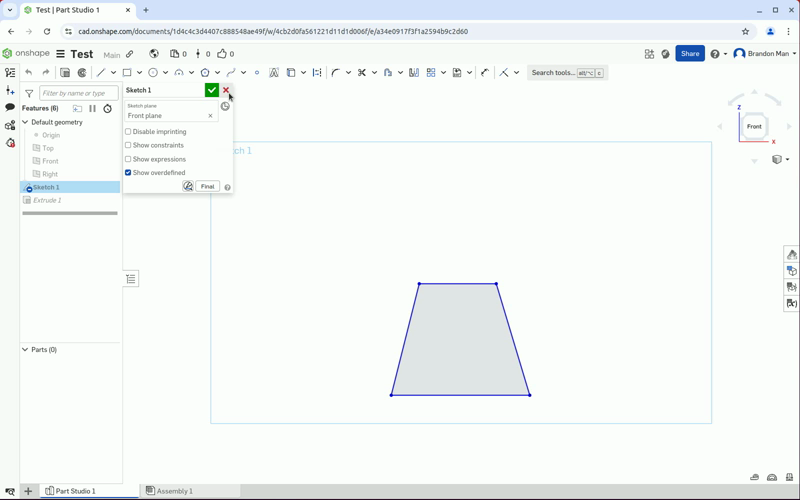
click(229, 92)
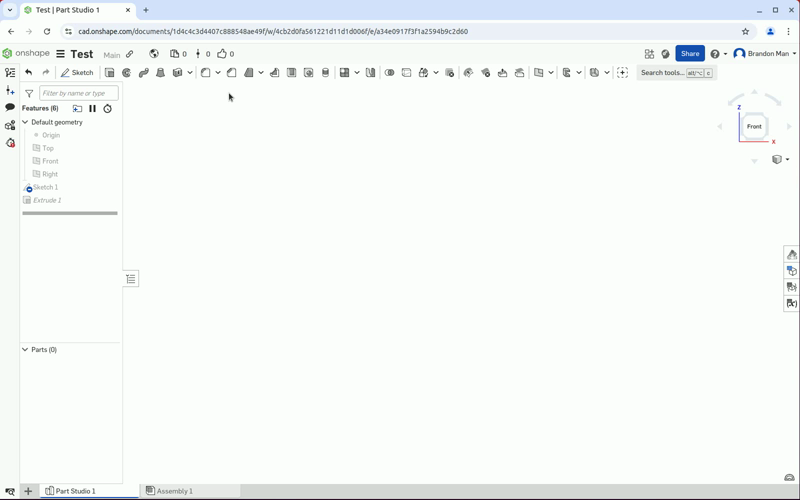
mouse_move(541, 75)
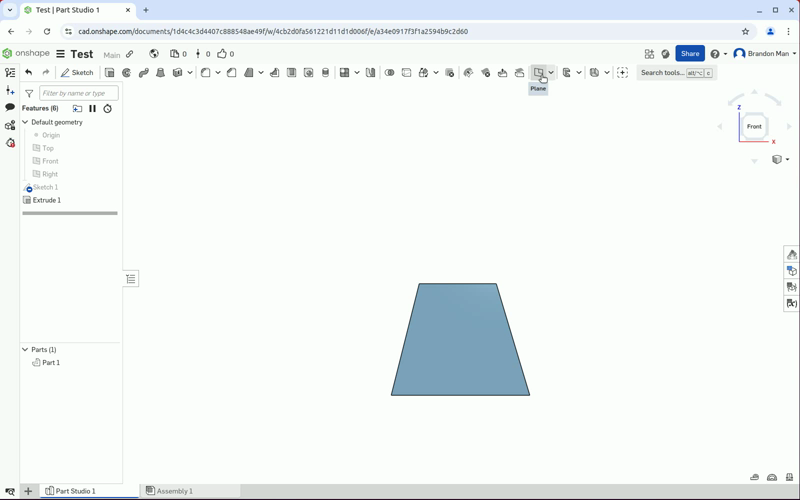
click(541, 75)
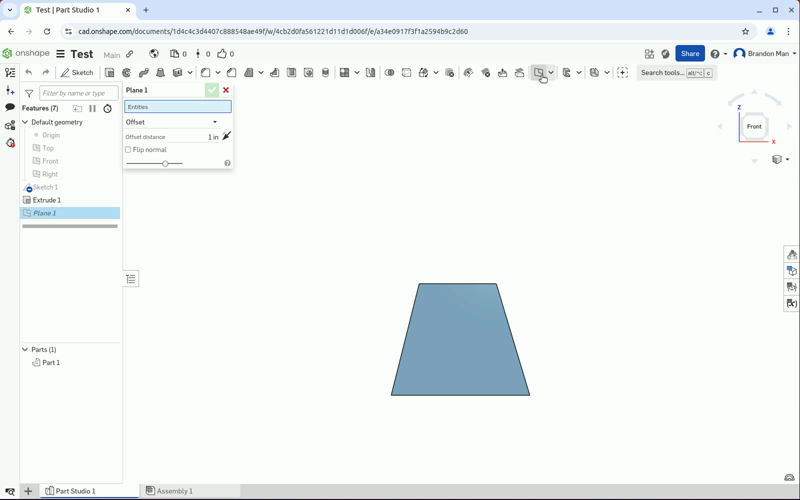
mouse_move(73, 163)
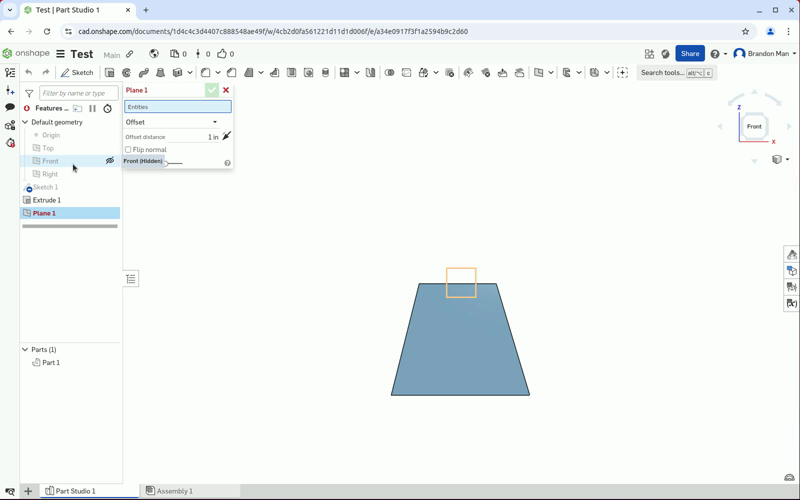
click(73, 163)
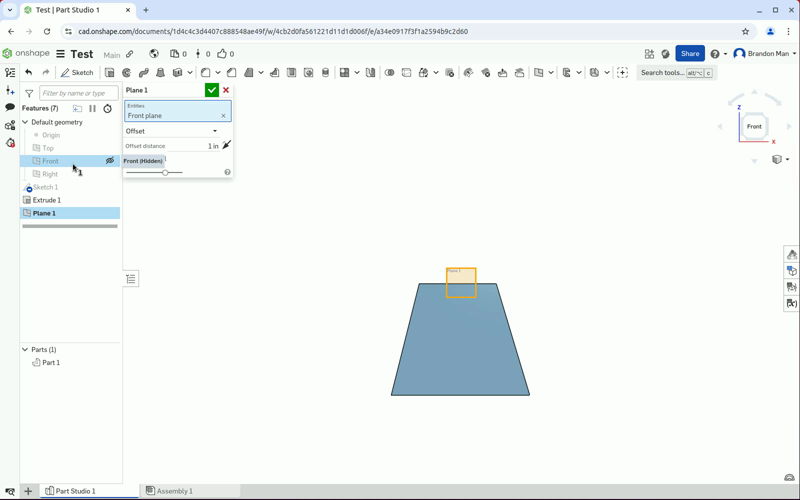
key(tab, 2)
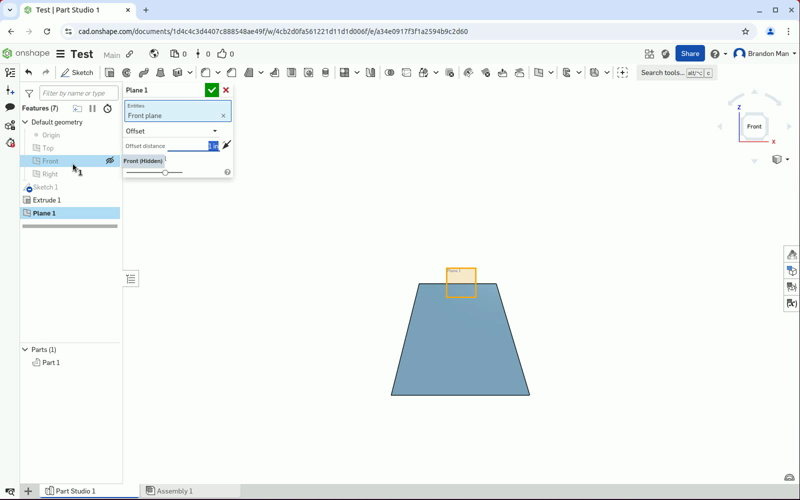
text(6.008)
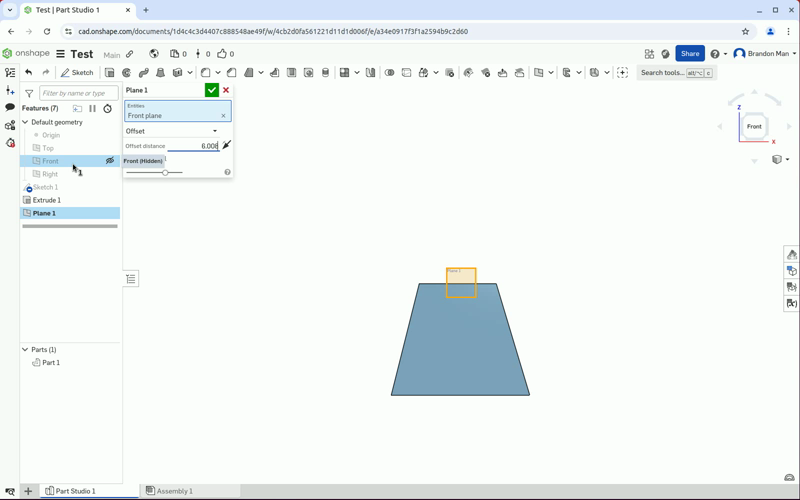
key(enter, 2)
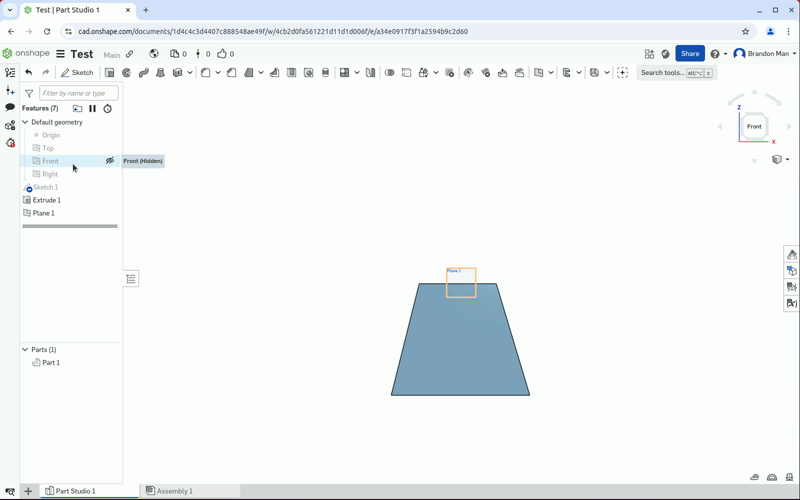
key(shift+s)
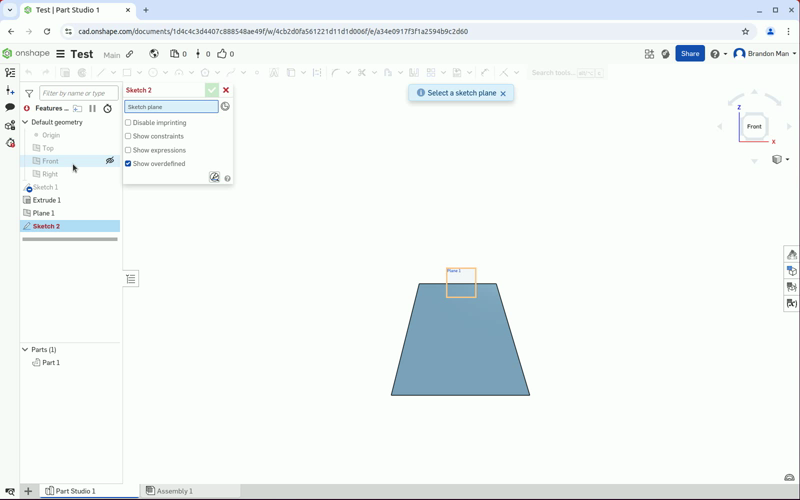
mouse_move(73, 215)
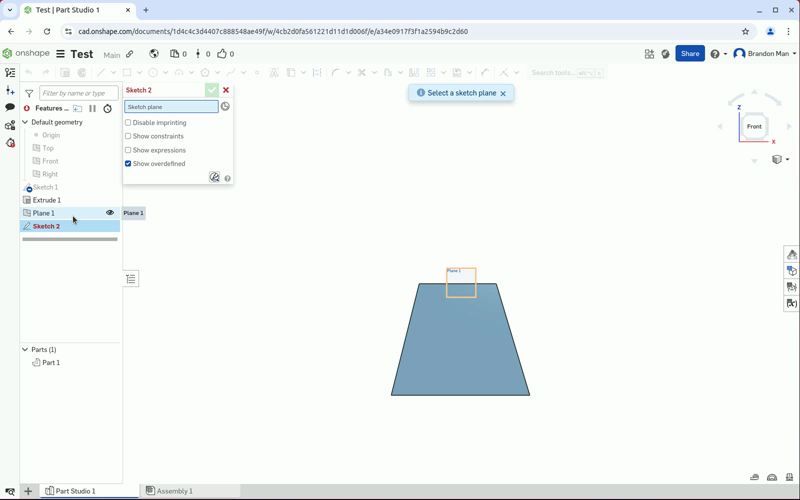
click(73, 215)
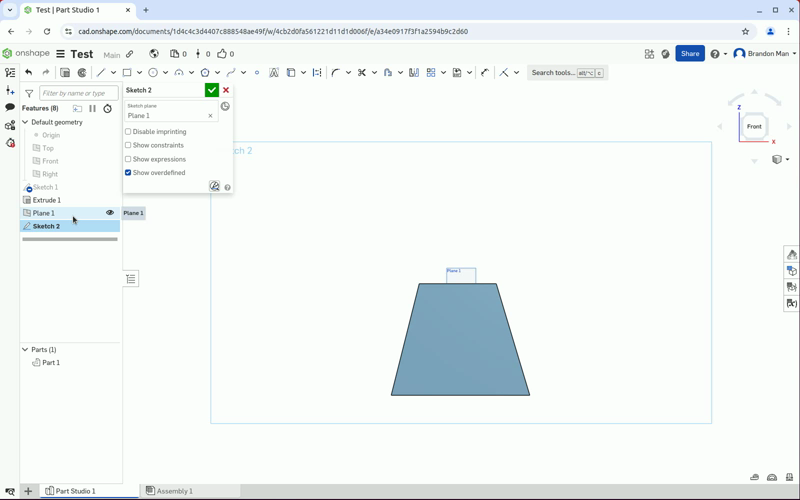
mouse_move(73, 352)
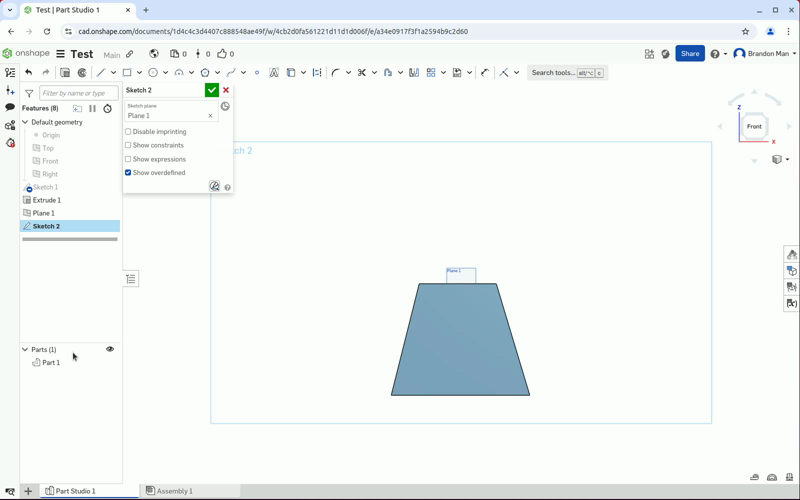
key(y)
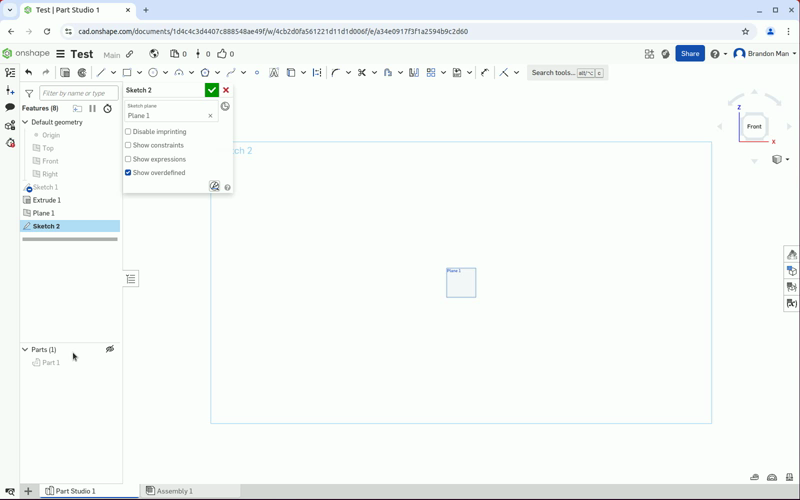
key(l)
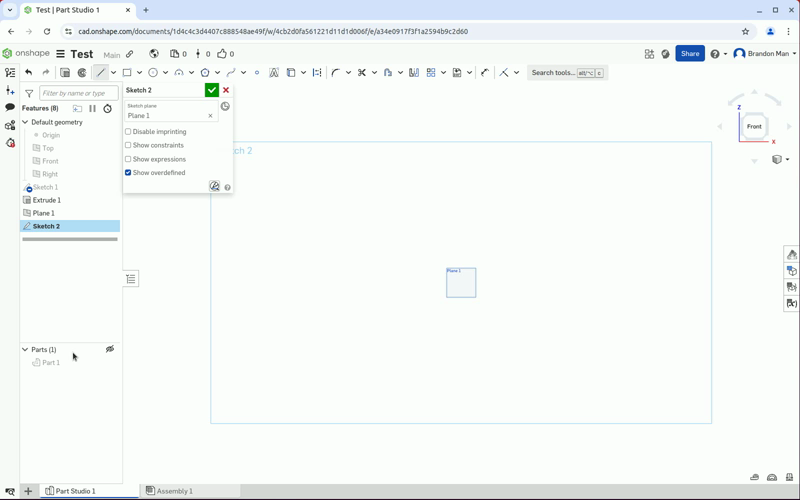
key_down(shift)
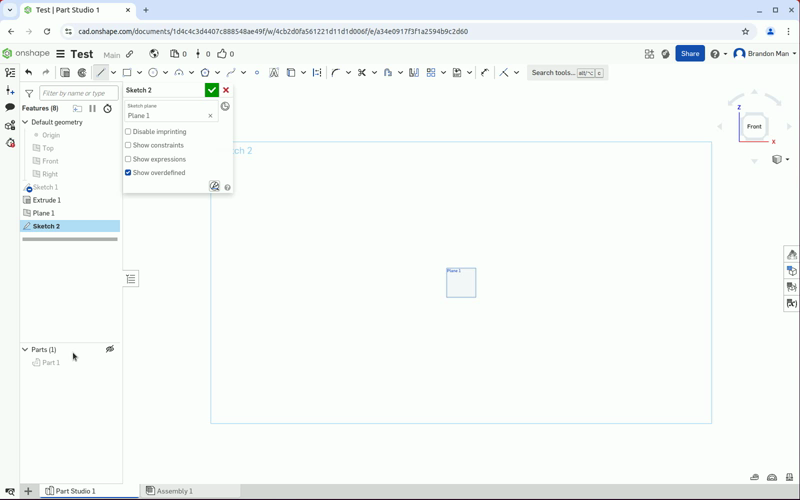
mouse_move(391, 395)
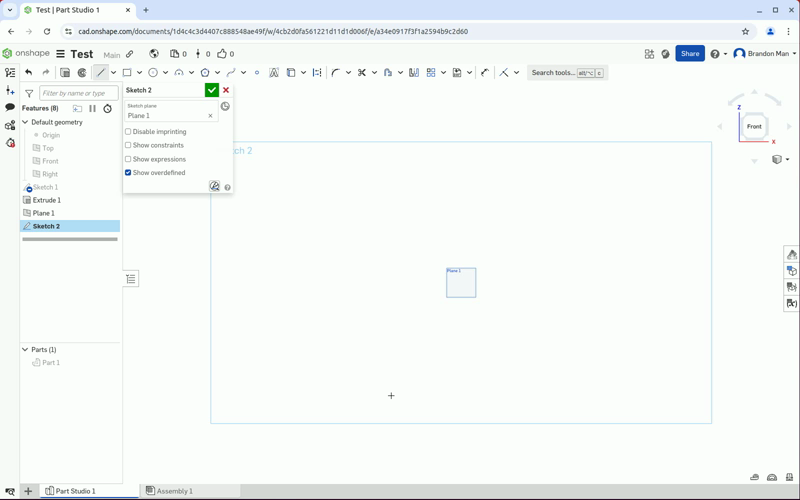
click(391, 395)
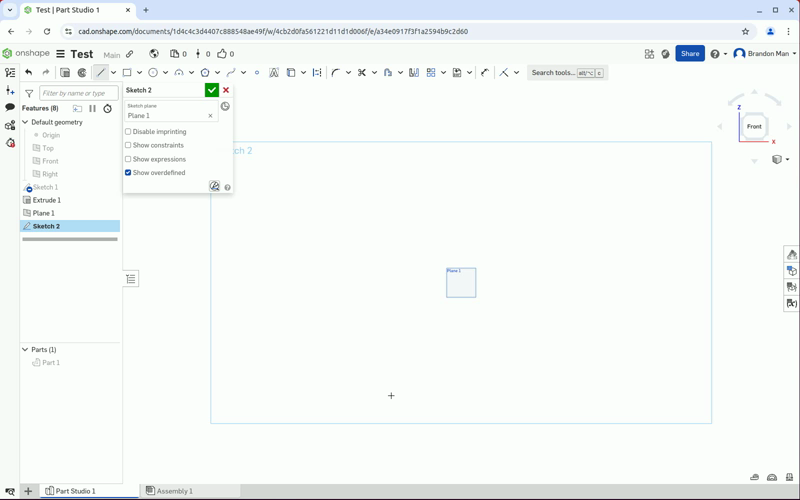
key_up(shift)
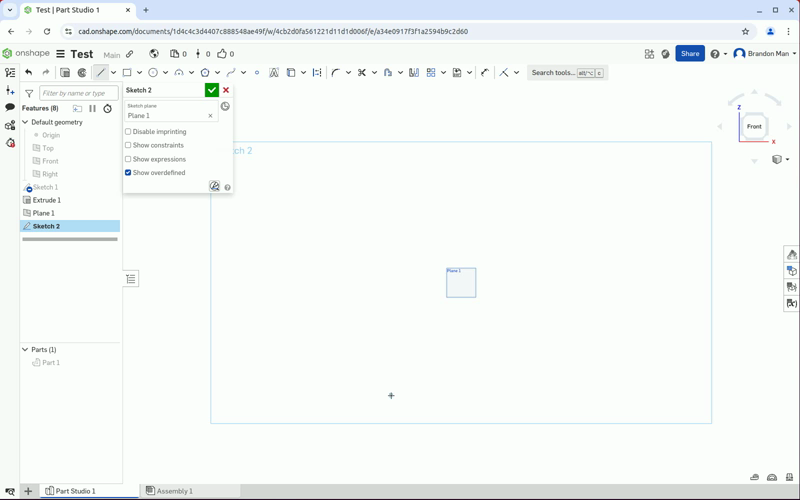
key_down(shift)
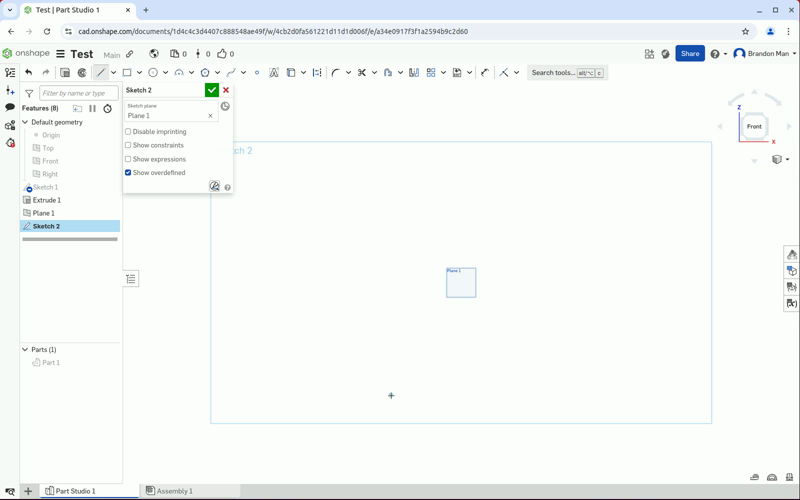
mouse_move(529, 395)
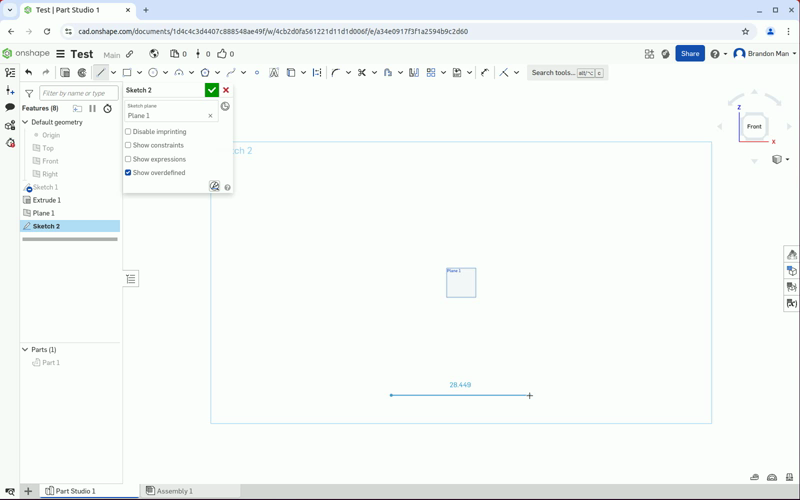
click(529, 395)
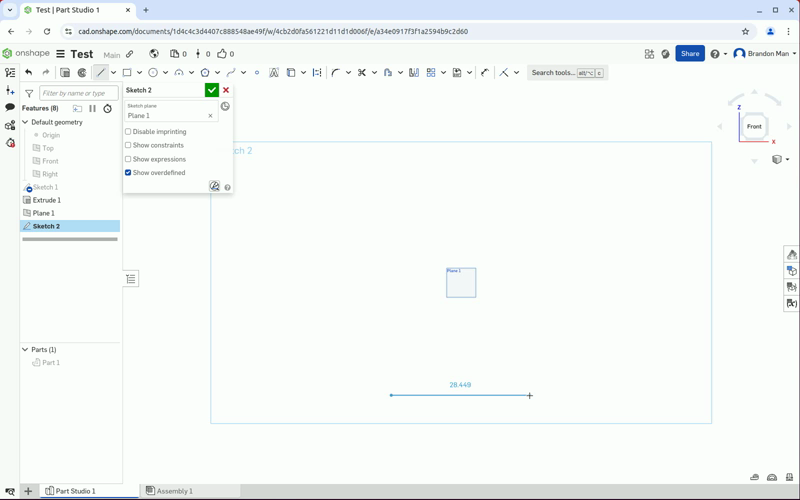
key_up(shift)
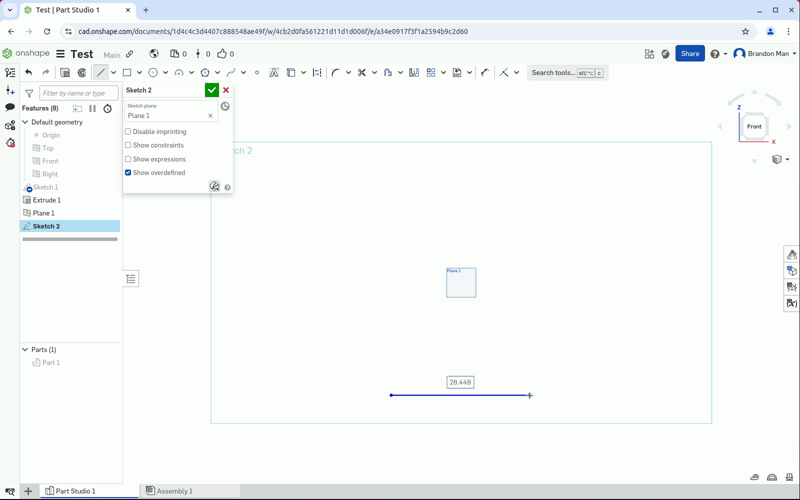
key_down(shift)
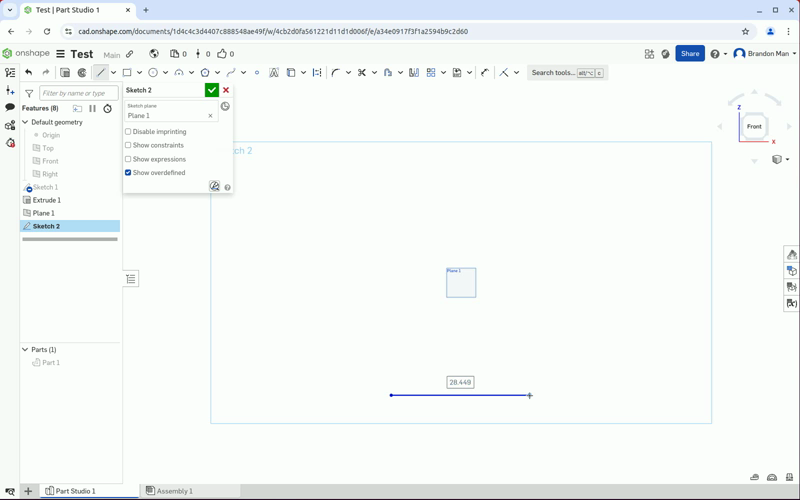
mouse_move(559, 395)
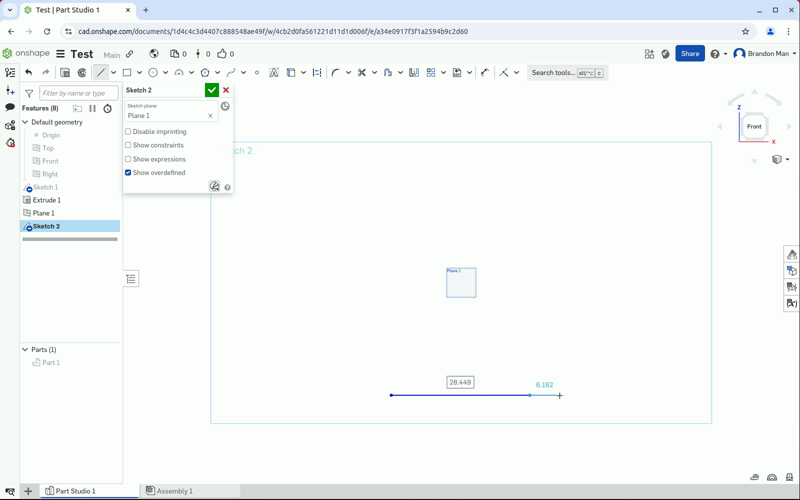
mouse_move(522, 370)
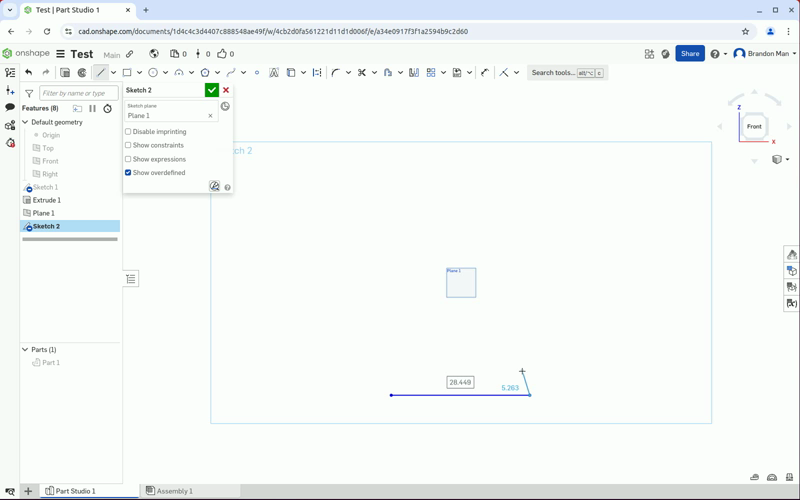
click(522, 370)
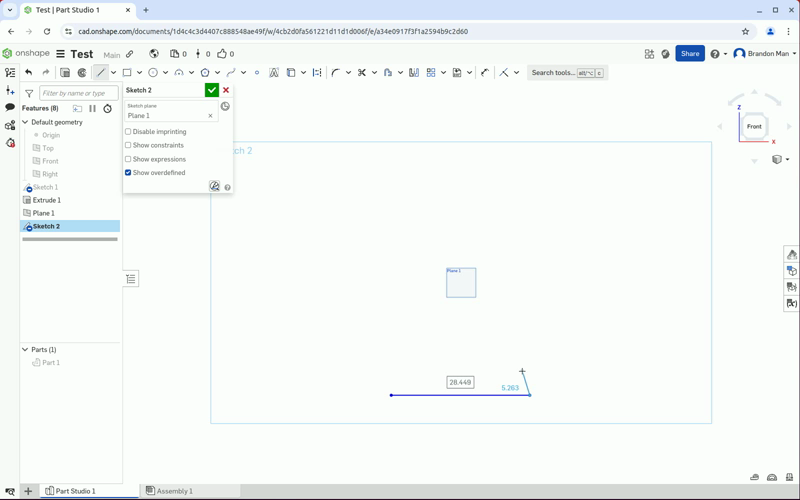
key_up(shift)
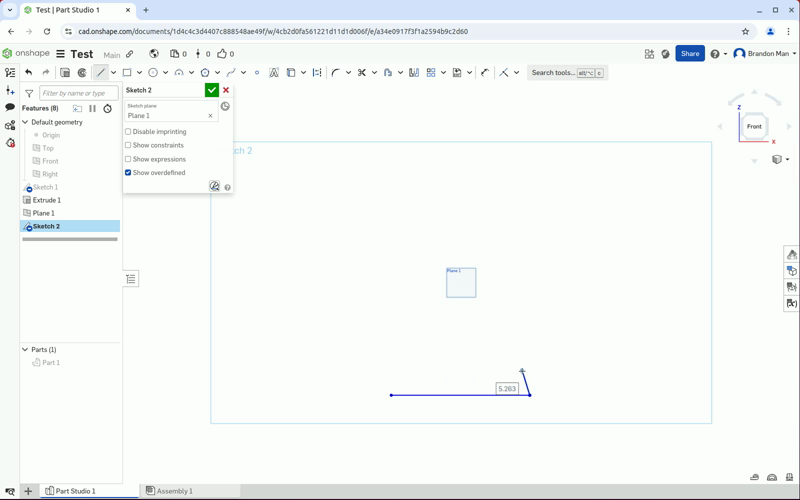
key_down(shift)
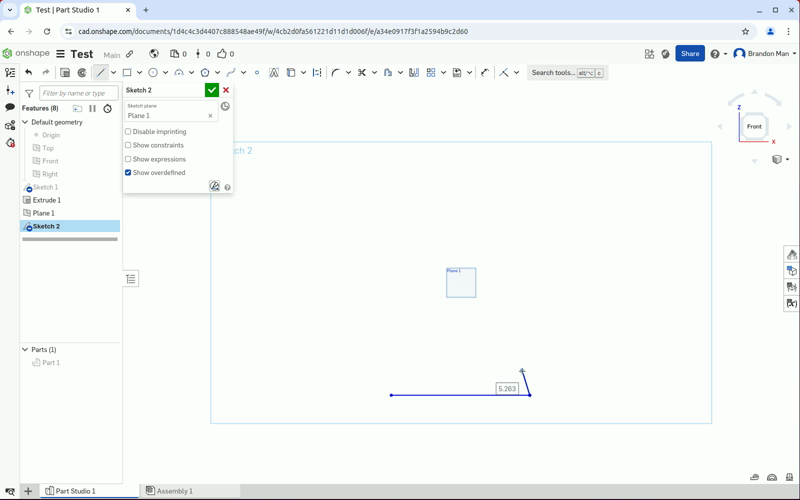
mouse_move(397, 370)
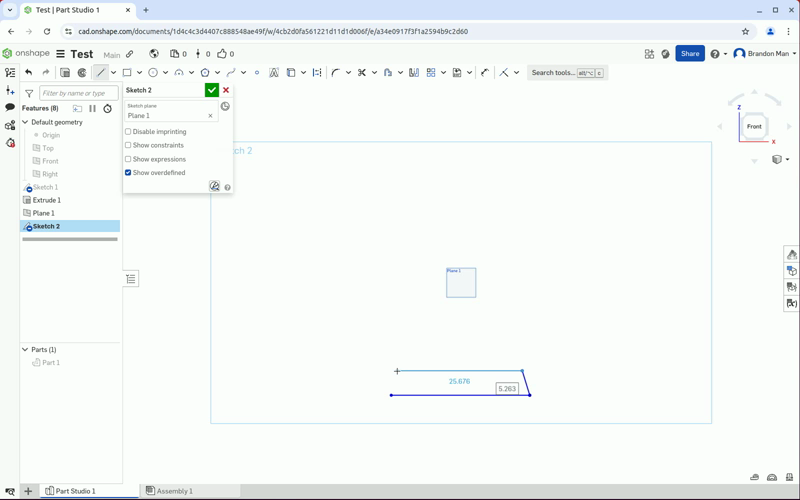
click(397, 370)
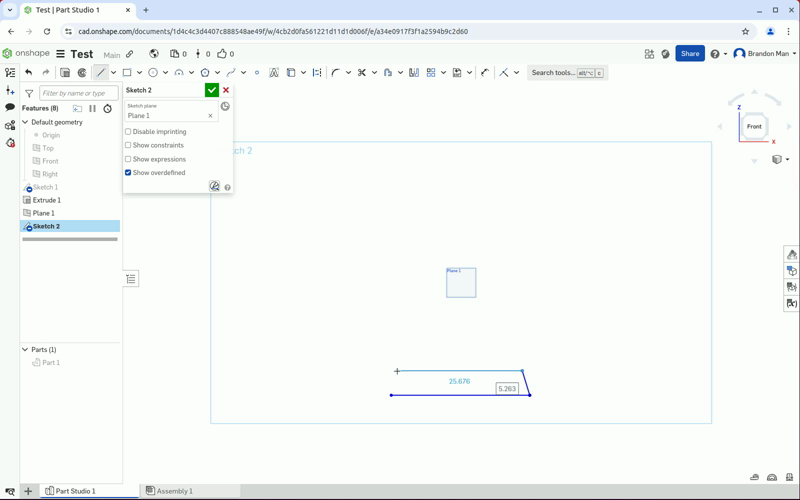
key_up(shift)
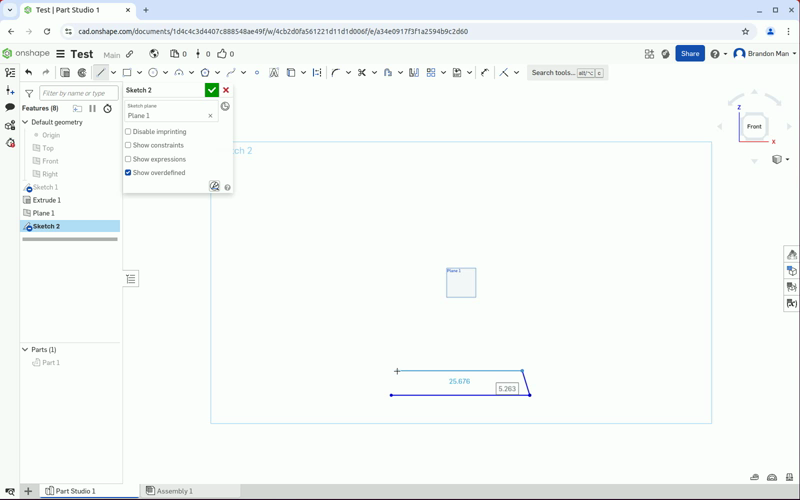
mouse_move(427, 370)
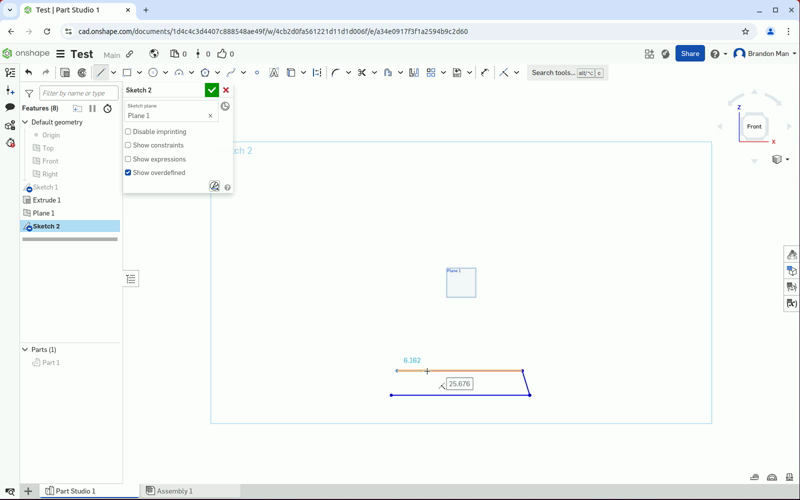
key_down(shift)
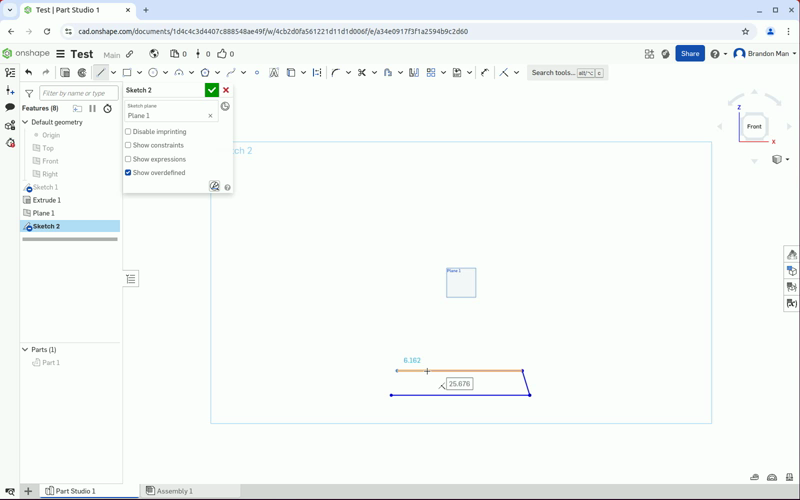
mouse_move(391, 395)
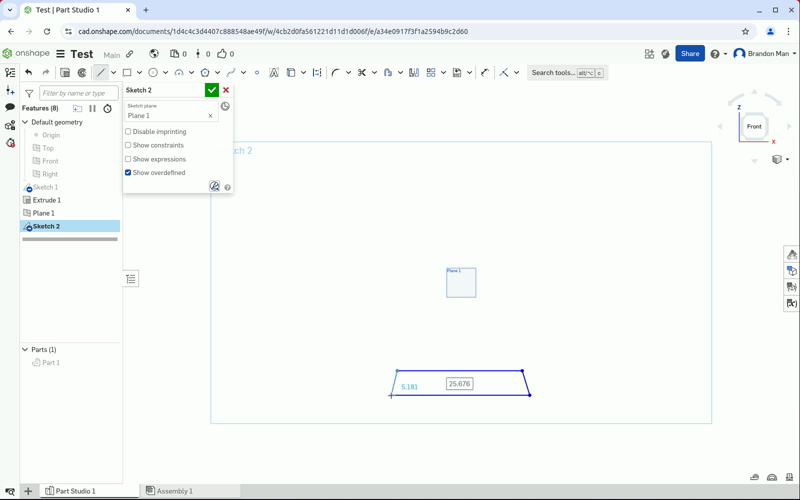
key_up(shift)
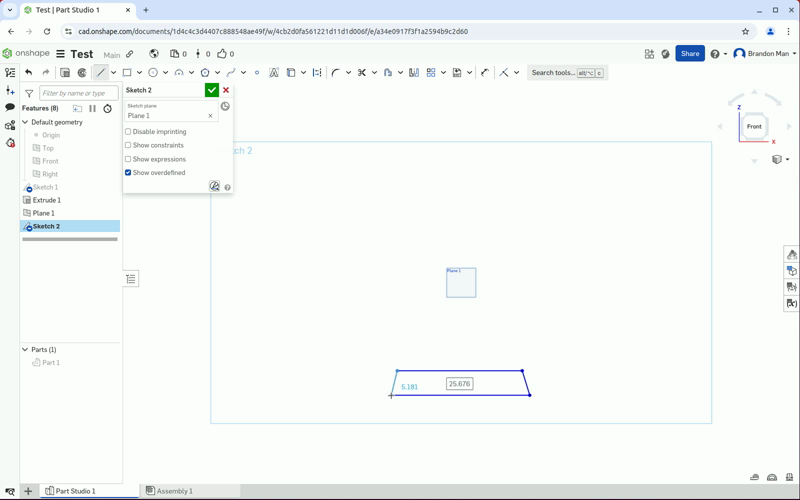
click(391, 395)
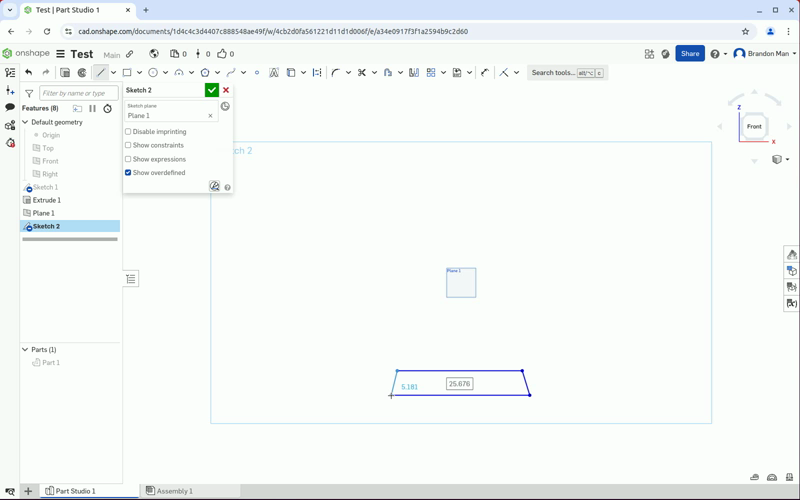
key(esc)
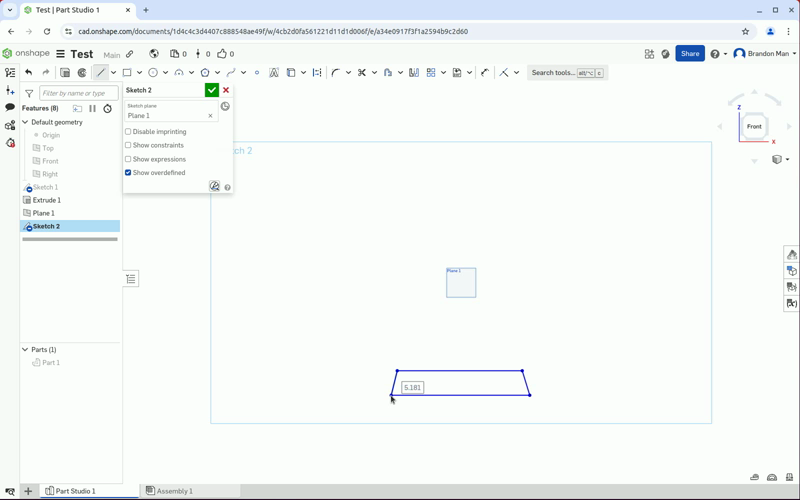
mouse_move(413, 386)
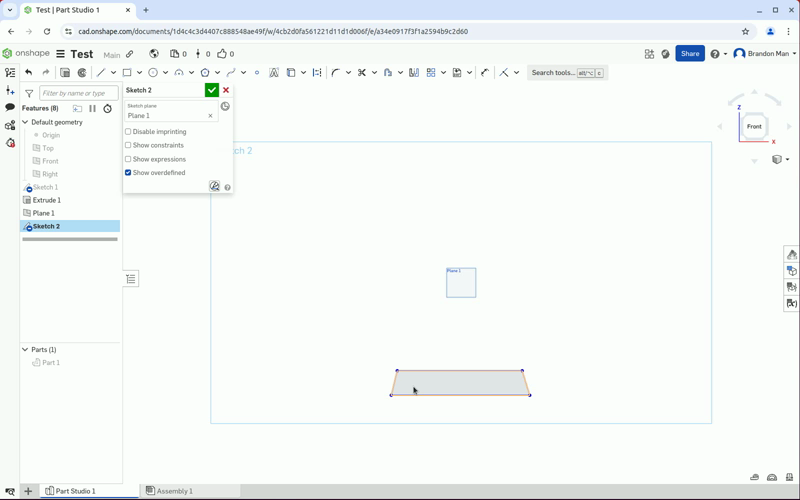
click(413, 386)
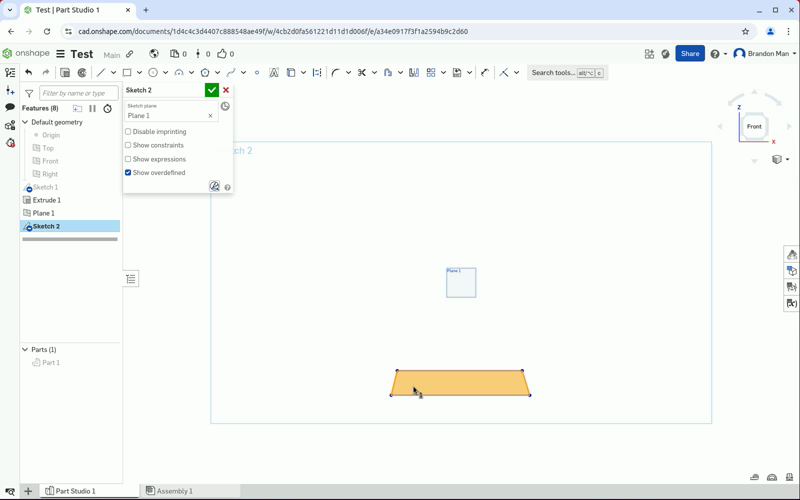
mouse_move(73, 352)
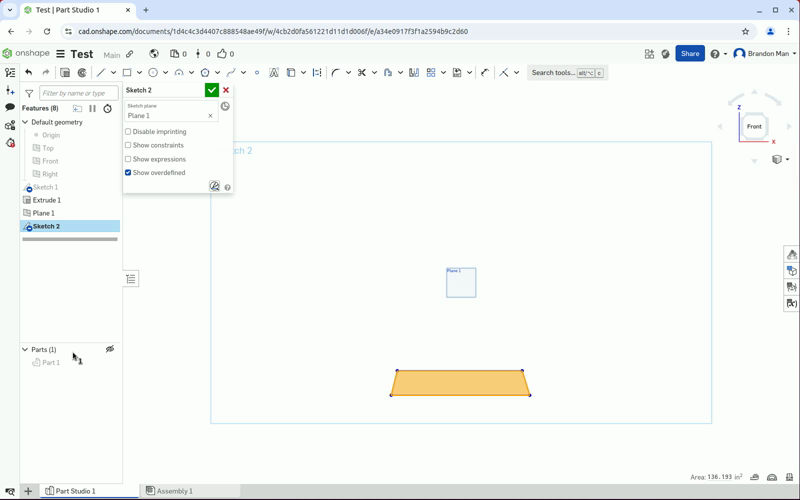
key(shift+y)
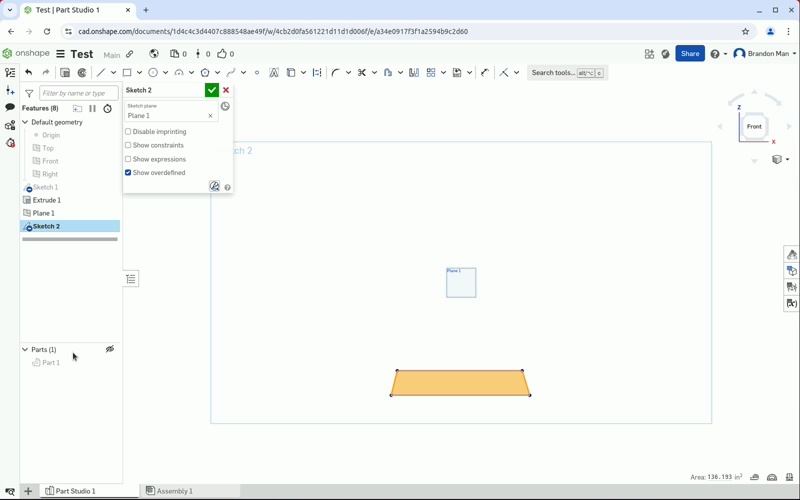
key(shift+e)
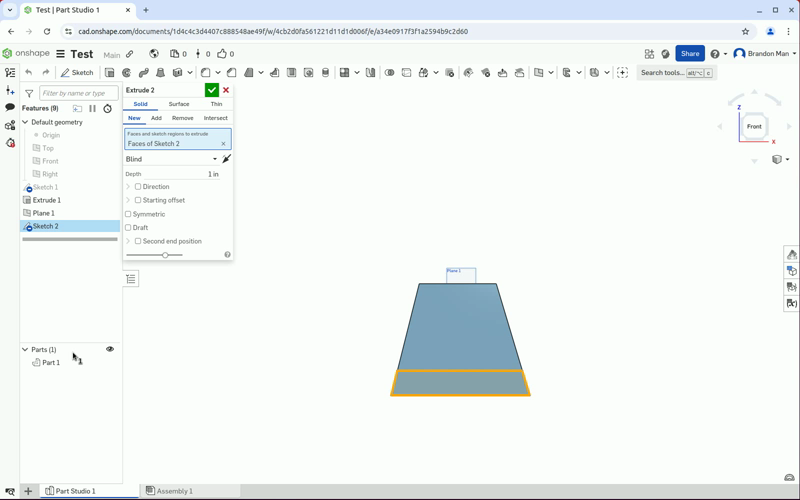
mouse_move(143, 106)
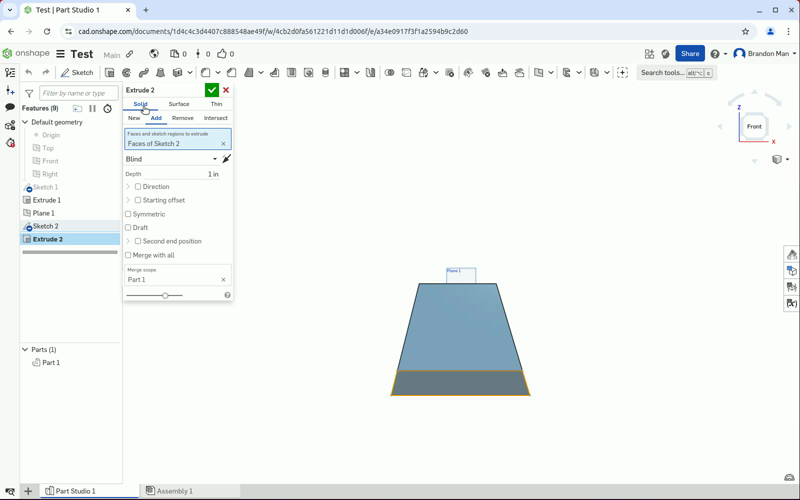
click(143, 106)
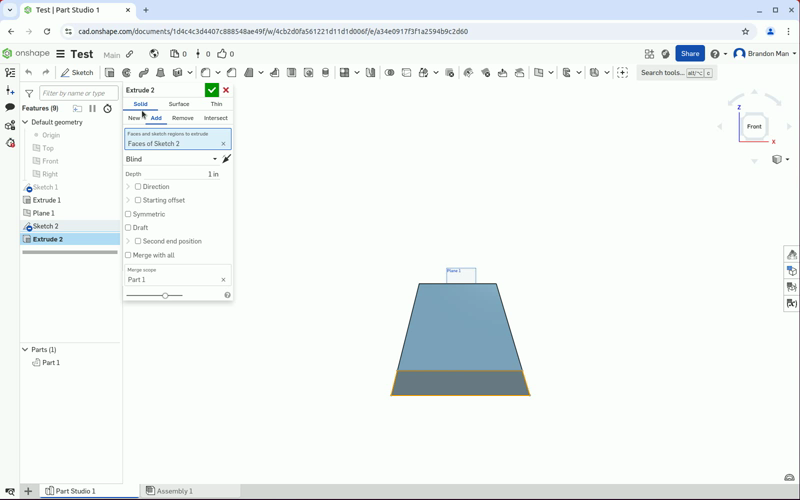
mouse_move(137, 120)
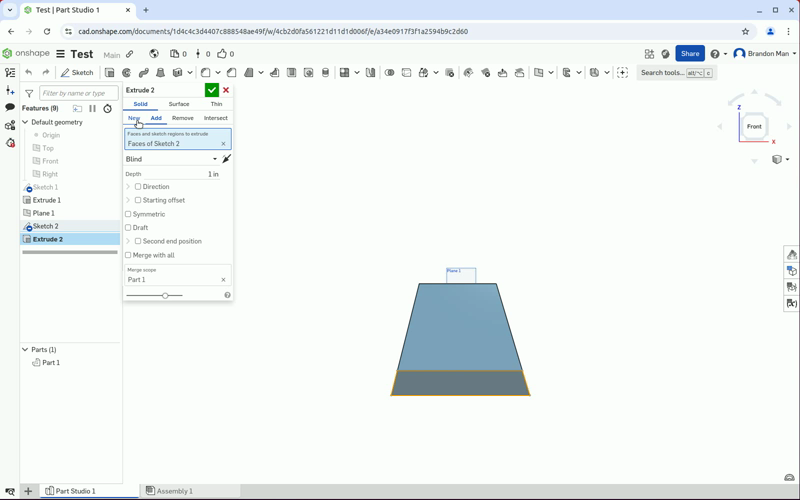
click(137, 120)
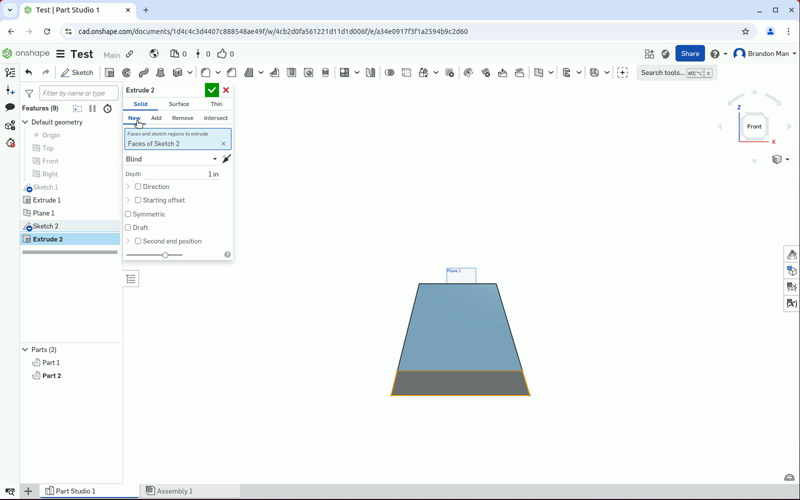
key(tab, 4)
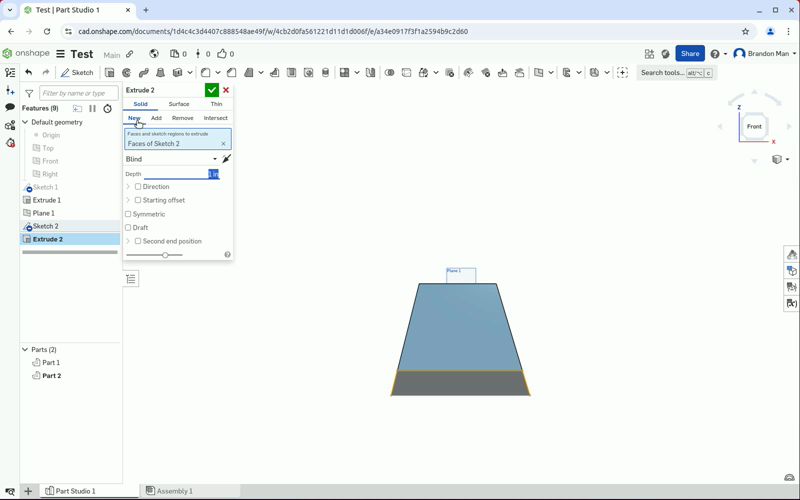
text(3.129)
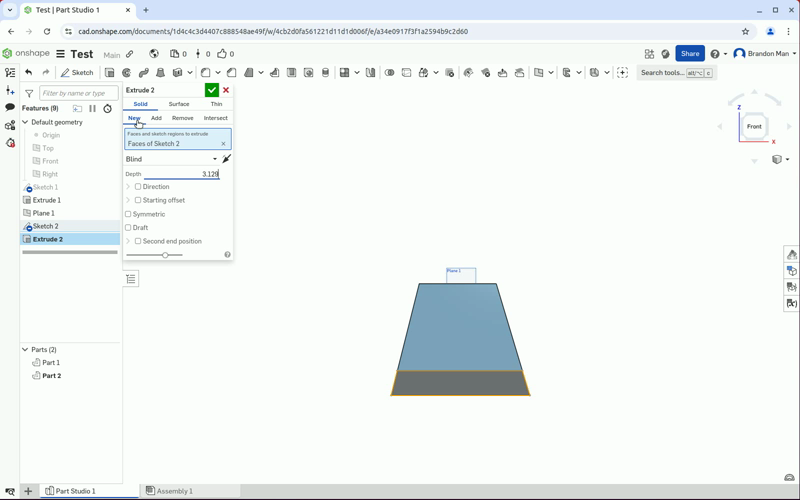
key(enter)
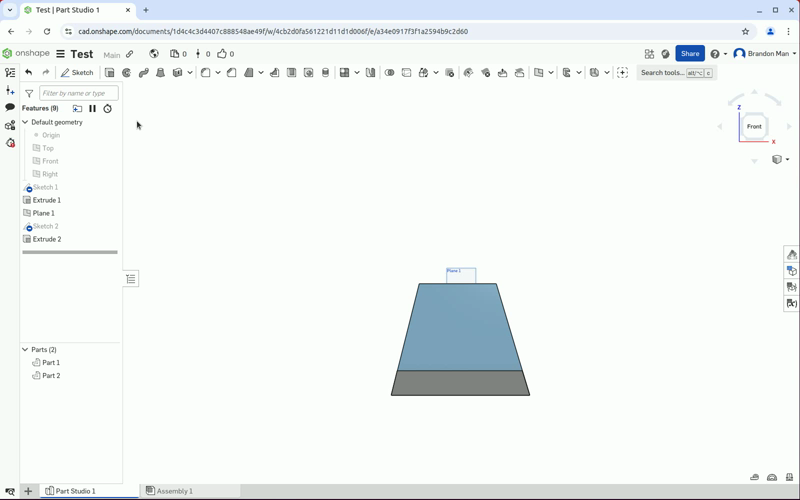
key(shift+h)
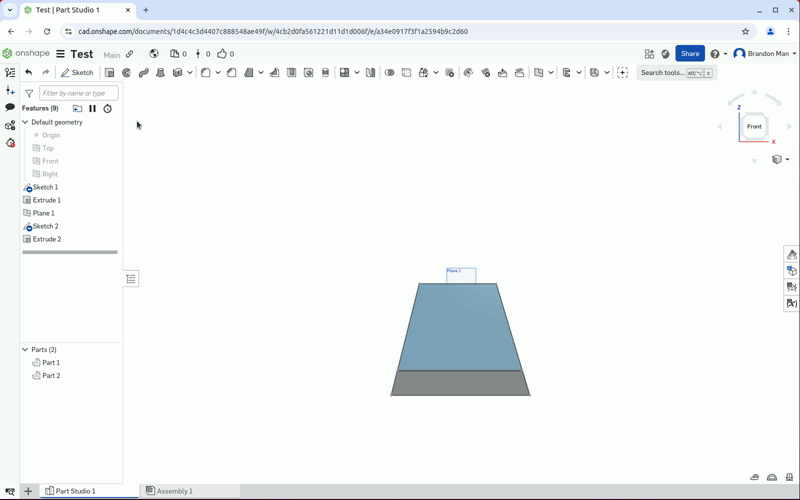
key(shift+h)
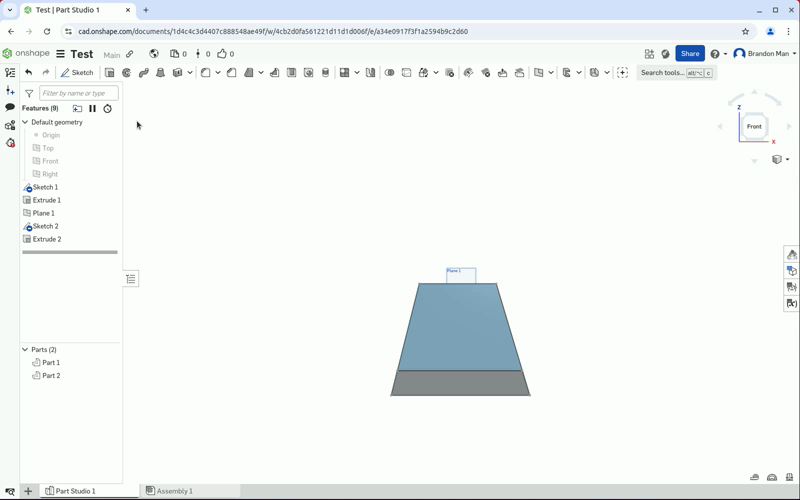
key(shift+7)
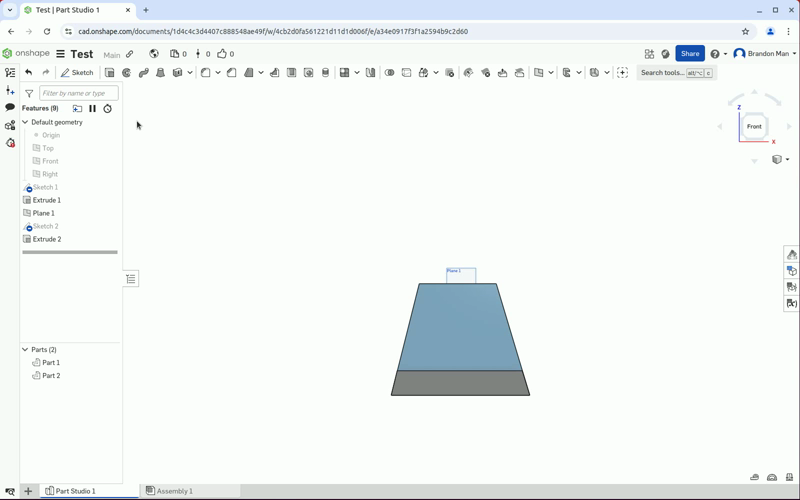
key(left, 2)
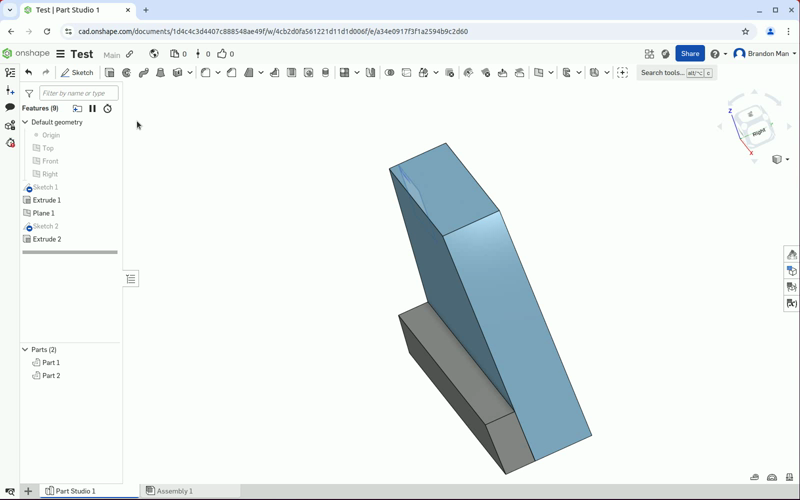
key(down, 2)
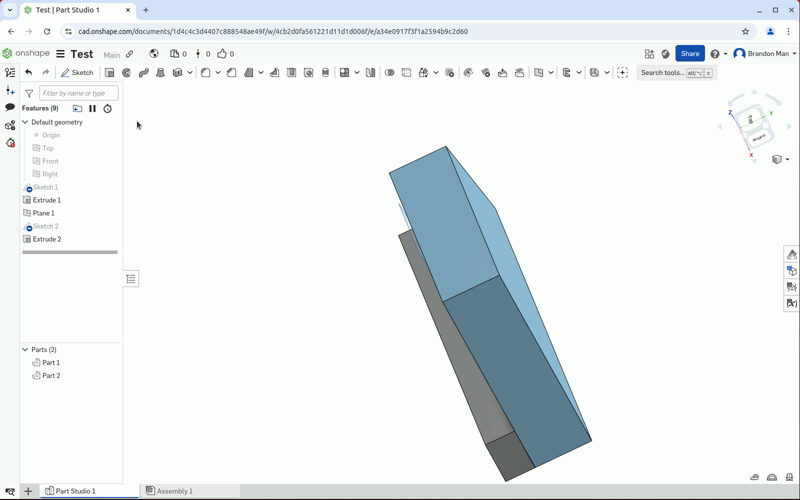
key(up, 2)
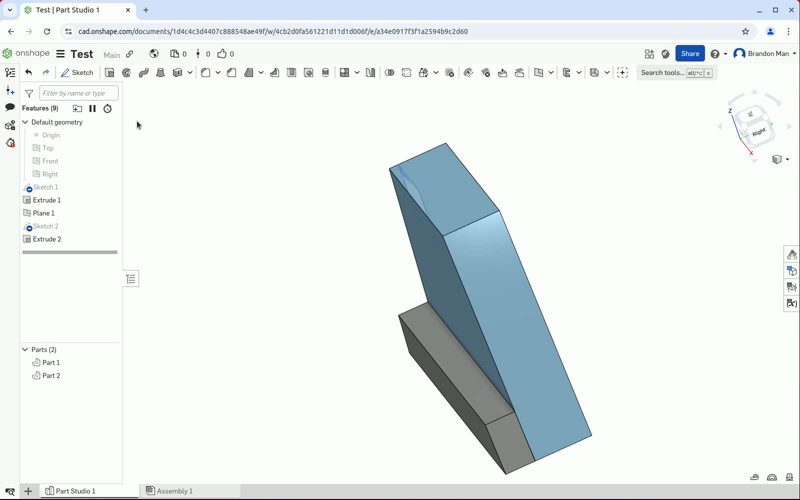
key(right, 2)
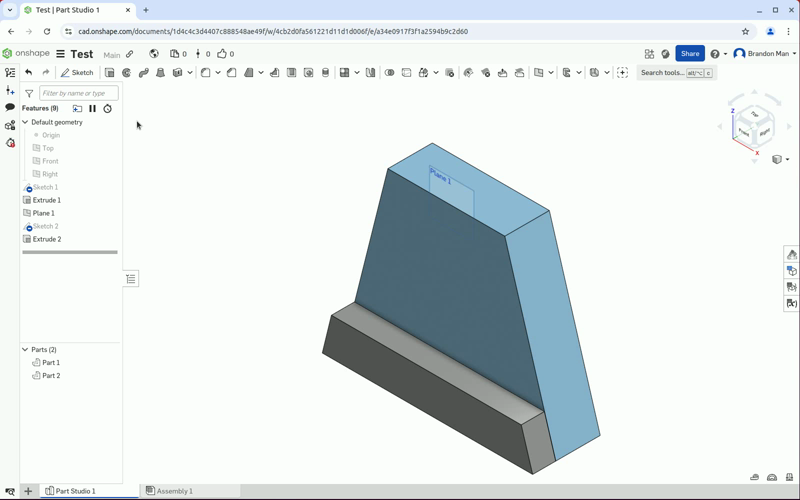
mouse_move(73, 189)
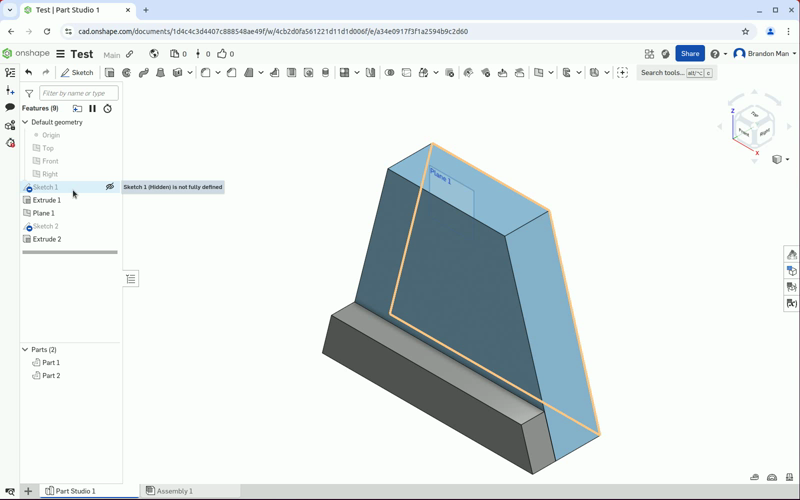
click(73, 189)